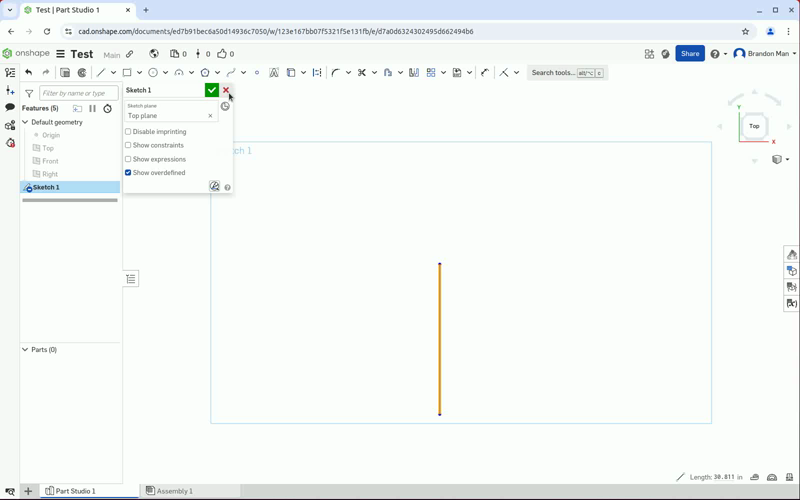
key(shift+h)
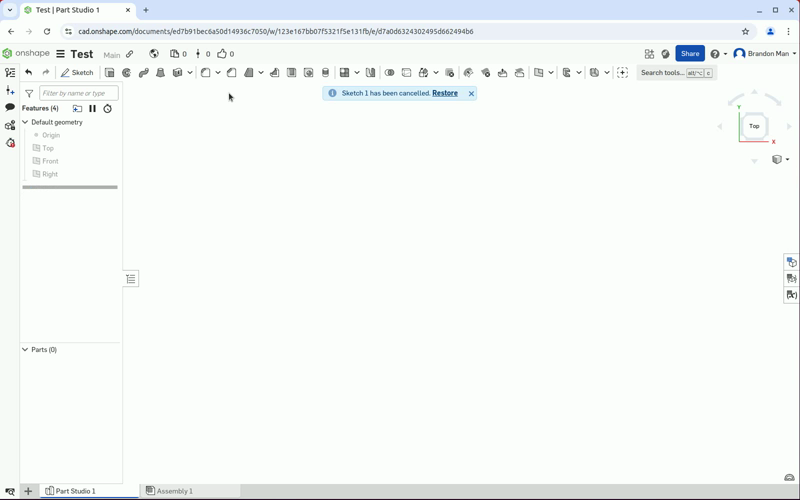
mouse_move(73, 352)
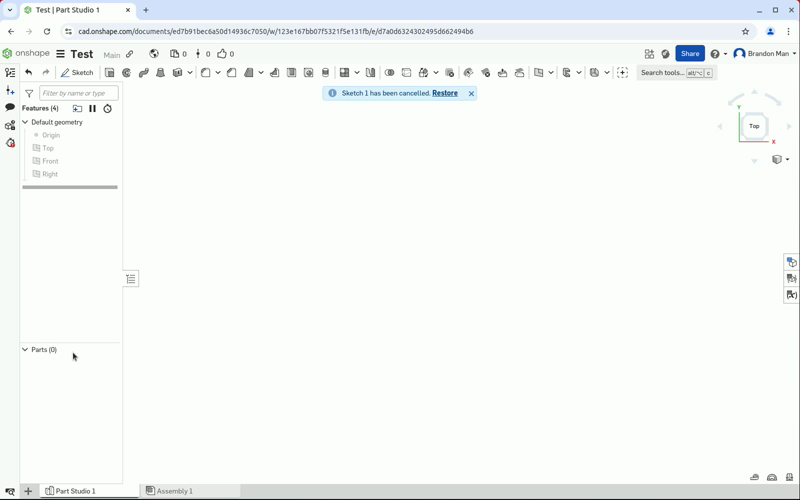
key(y)
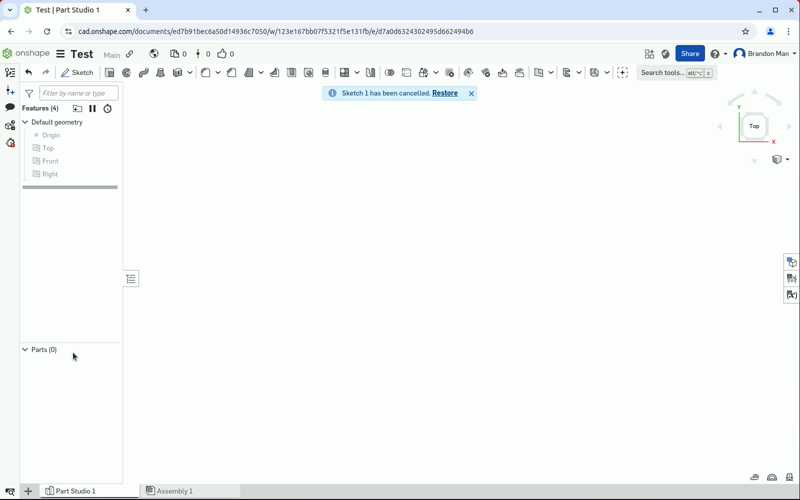
key(shift+p)
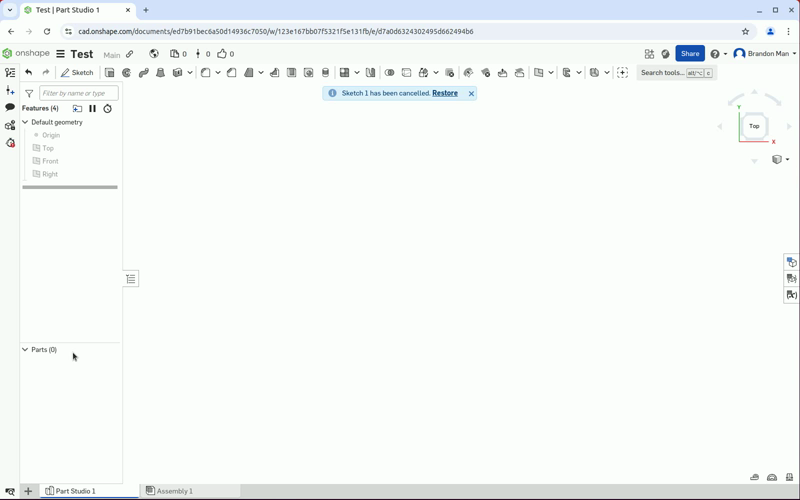
key(space)
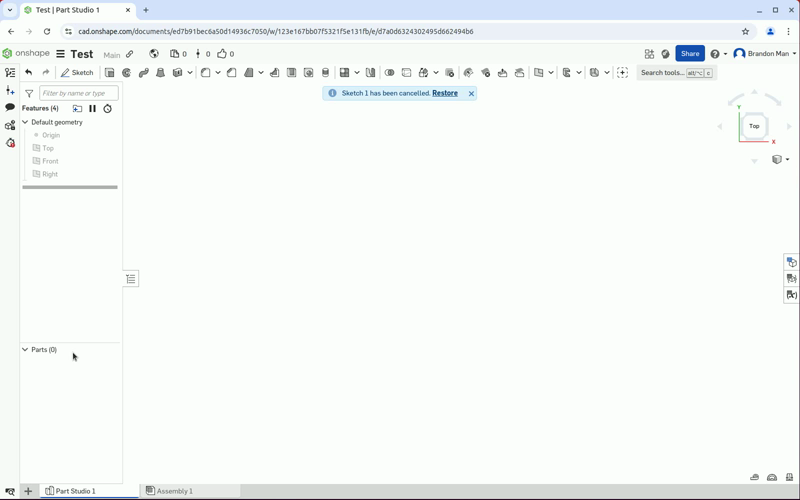
key_down(shift)
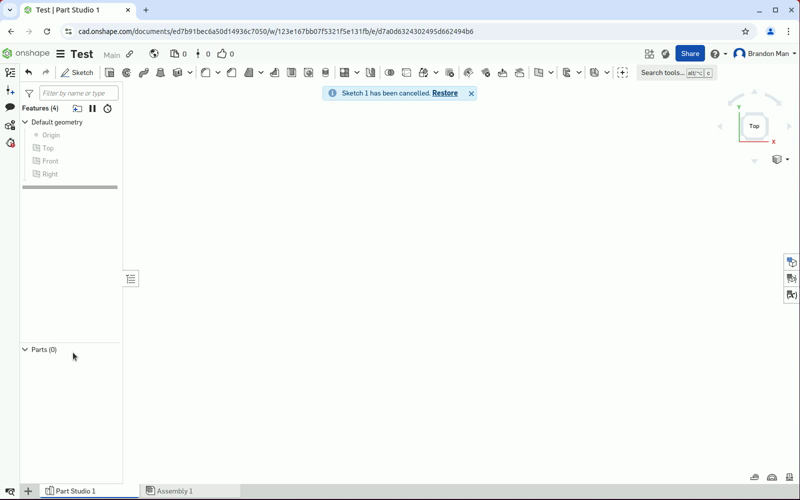
key(up)
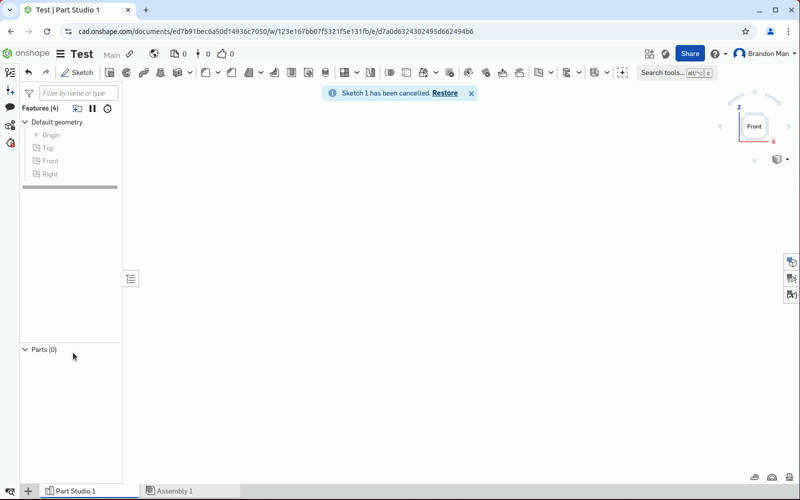
key_up(shift)
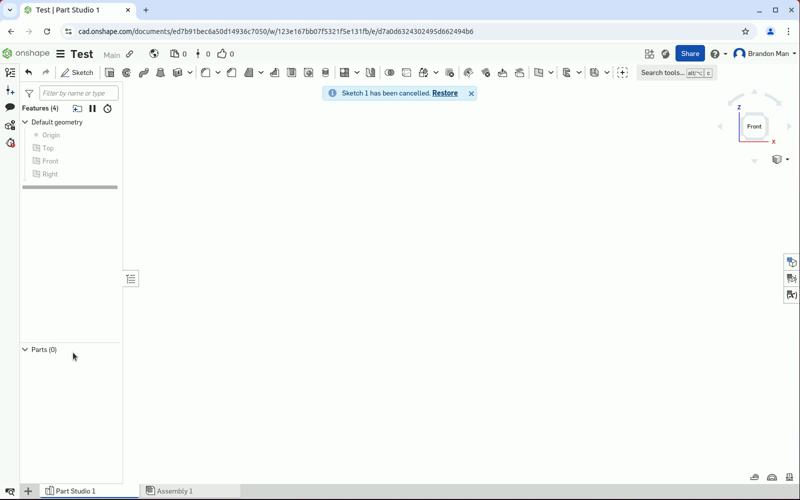
mouse_move(73, 352)
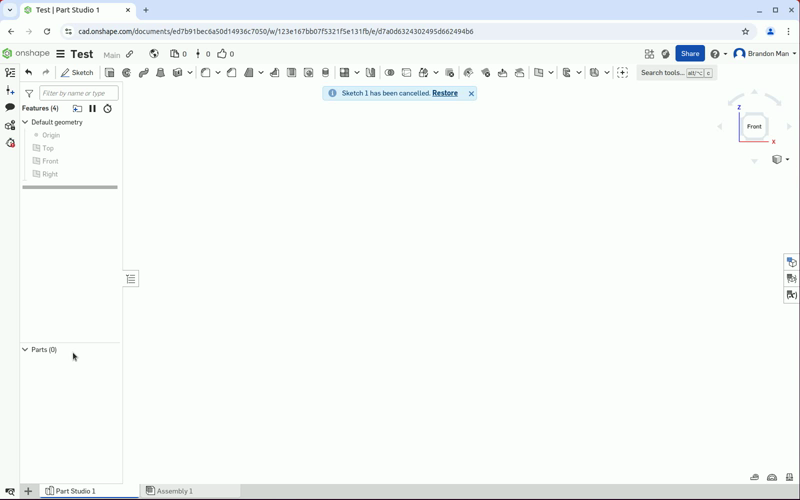
key(shift+y)
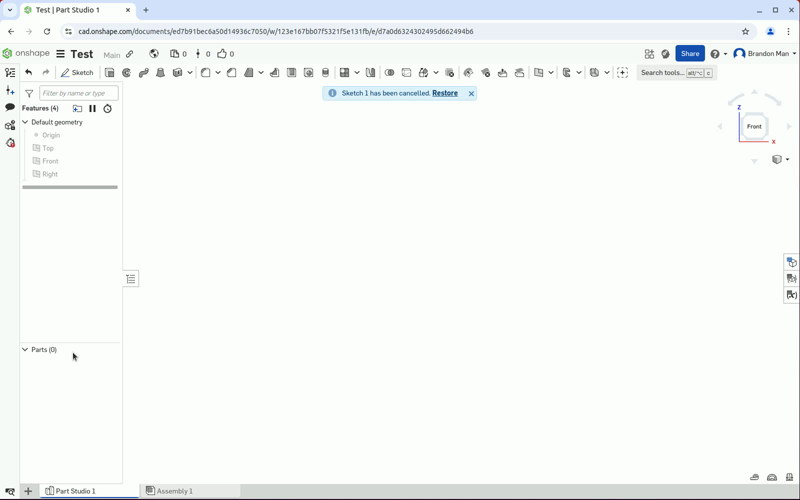
key(shift+s)
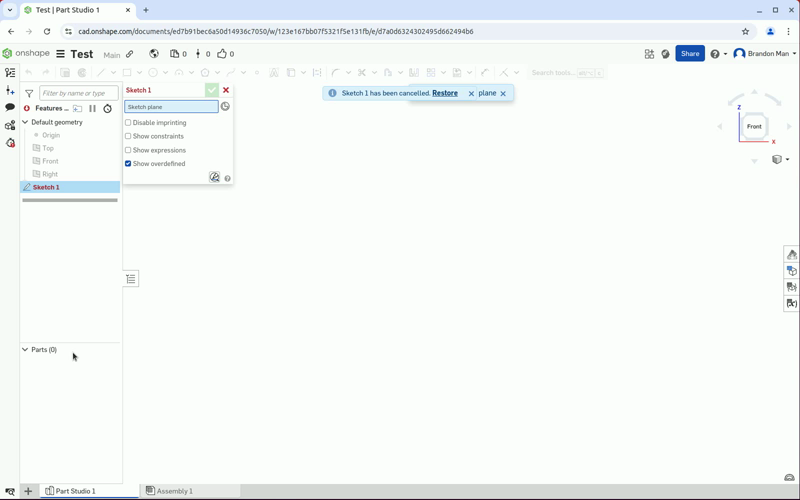
mouse_move(73, 163)
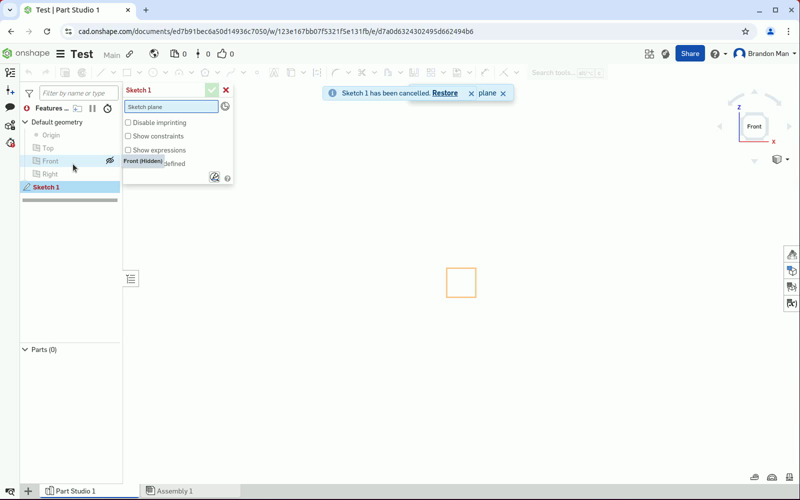
click(73, 163)
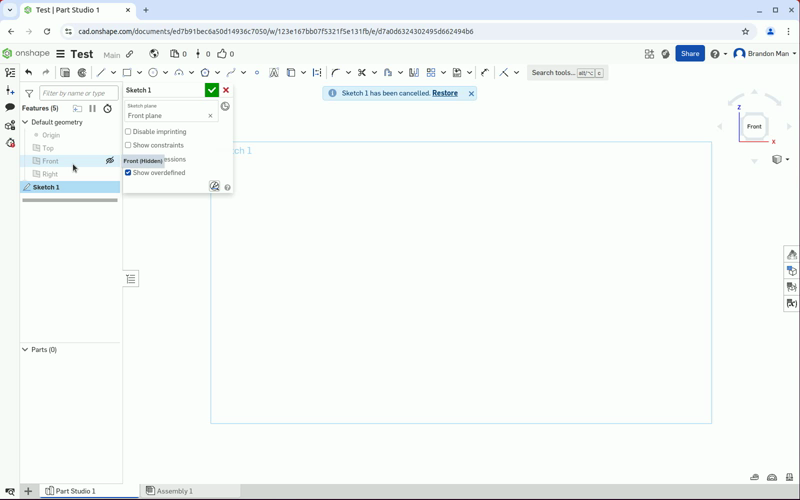
mouse_move(73, 352)
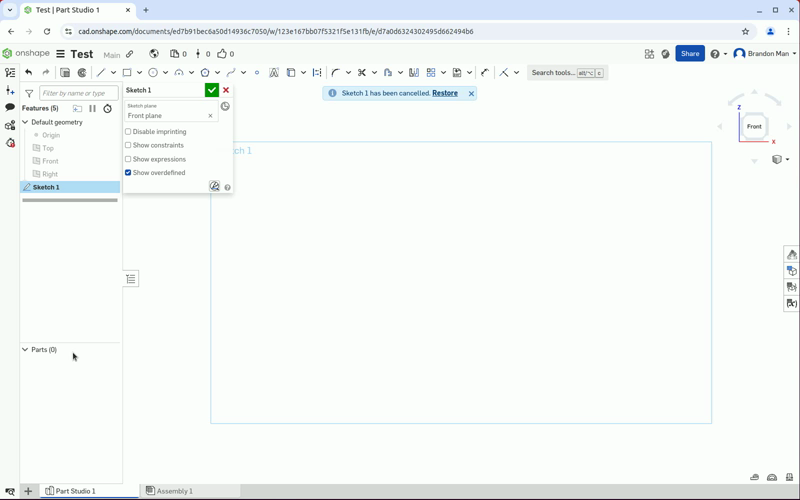
key(y)
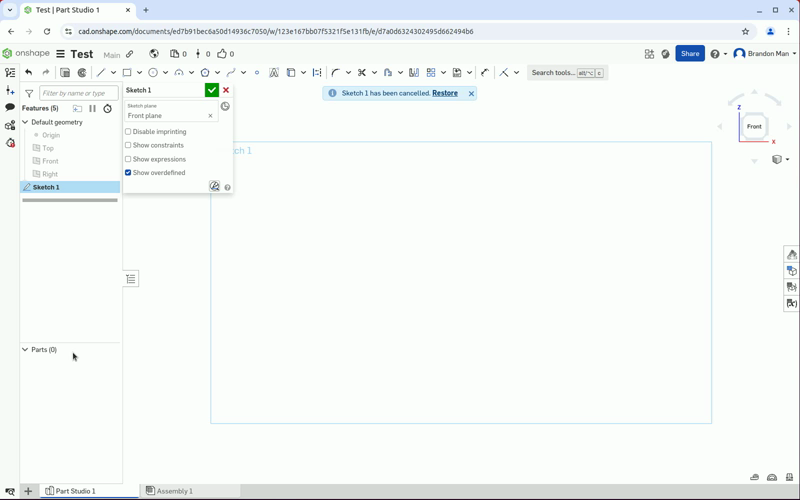
key(l)
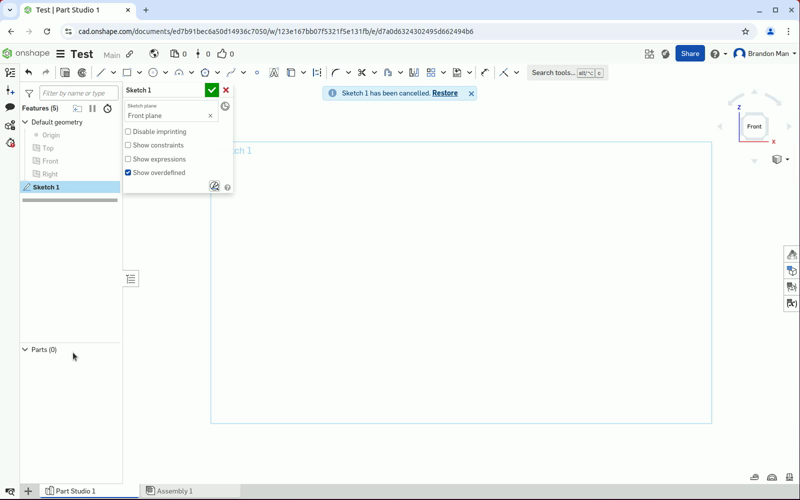
key_down(shift)
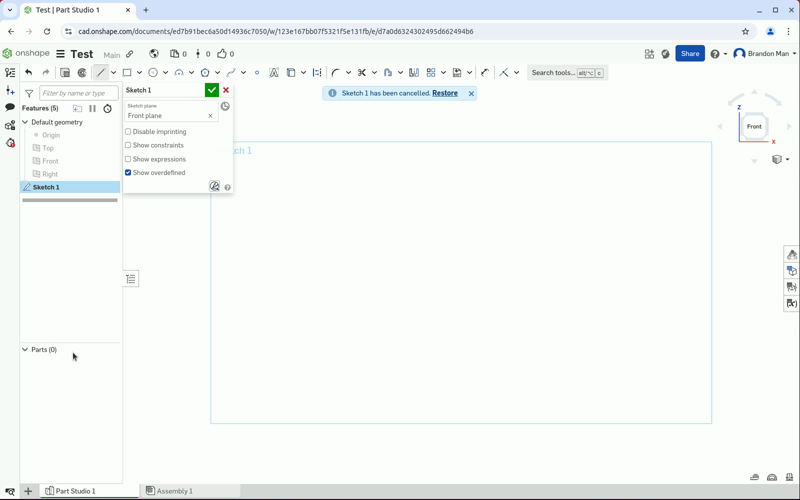
mouse_move(404, 282)
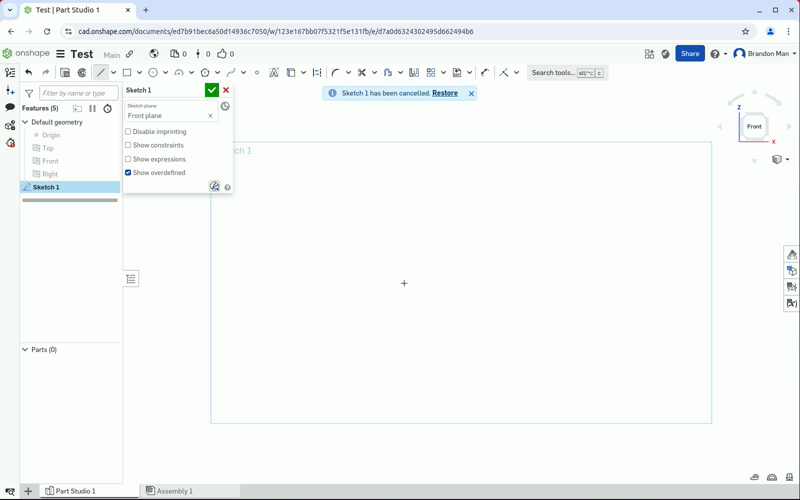
click(404, 282)
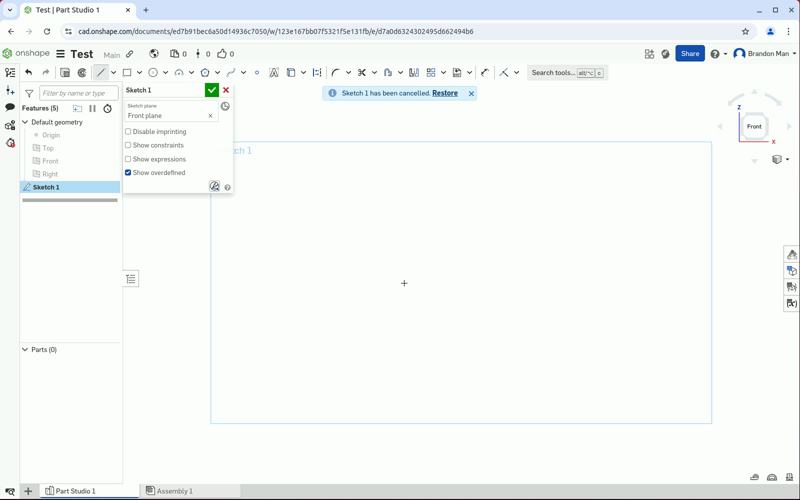
key_up(shift)
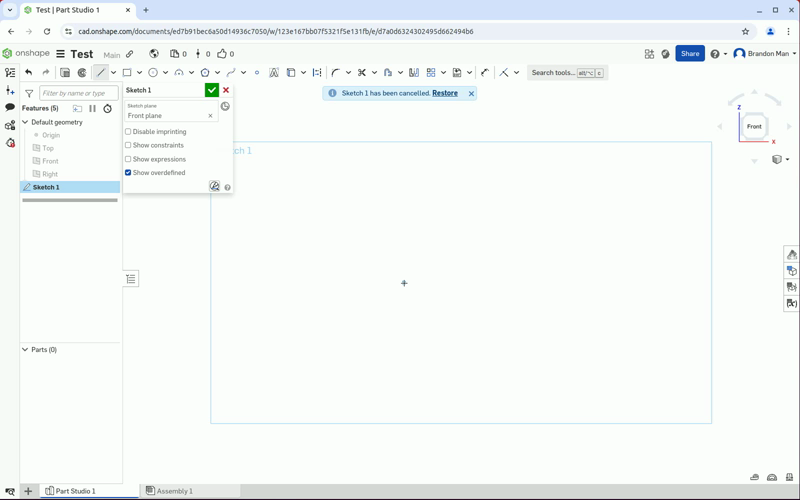
key_down(shift)
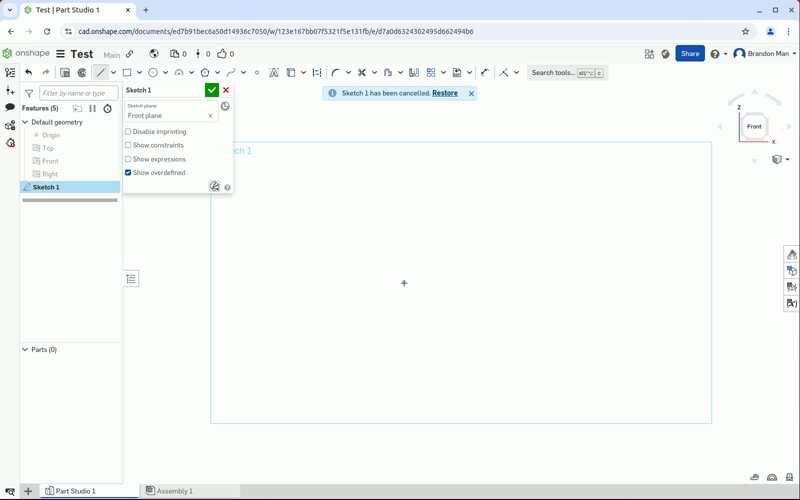
mouse_move(434, 282)
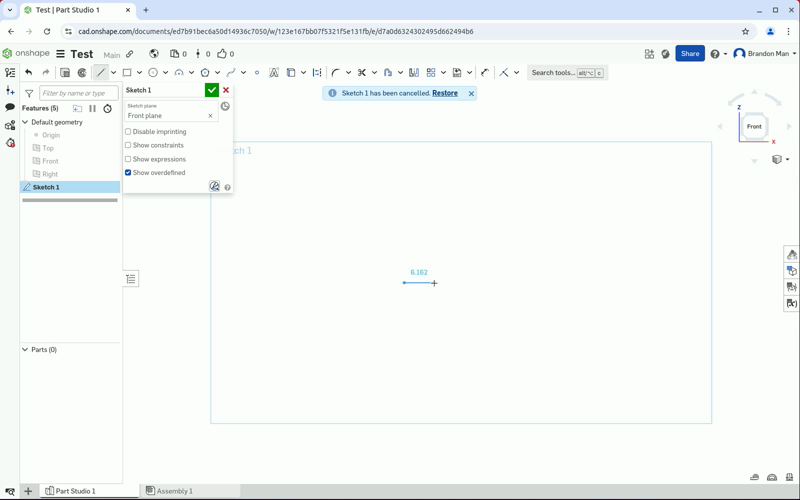
mouse_move(461, 282)
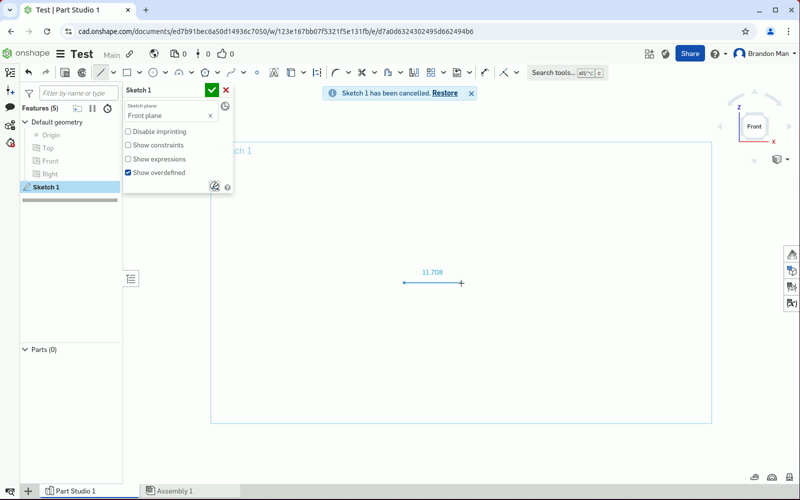
click(461, 282)
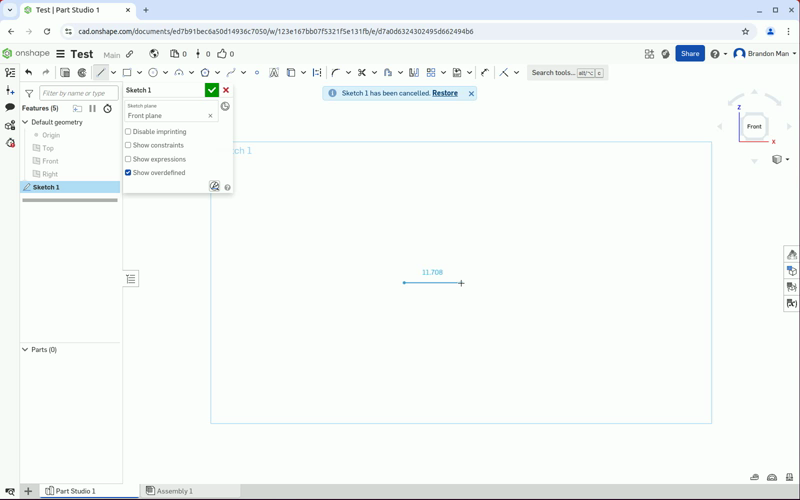
key_up(shift)
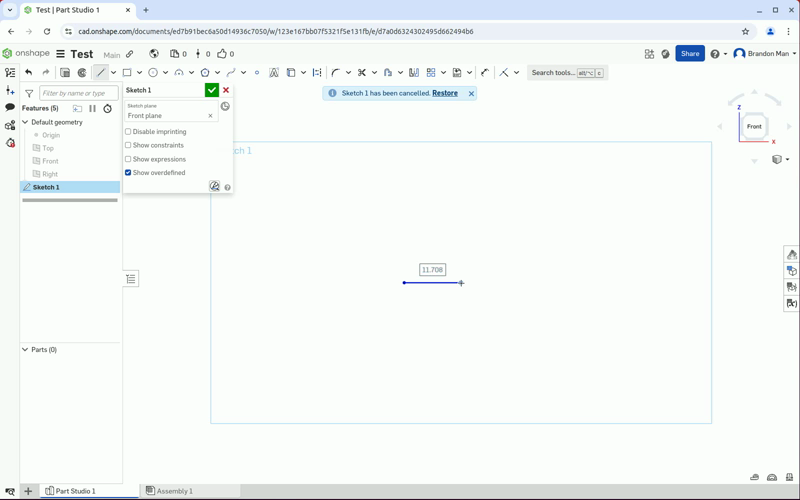
key_down(shift)
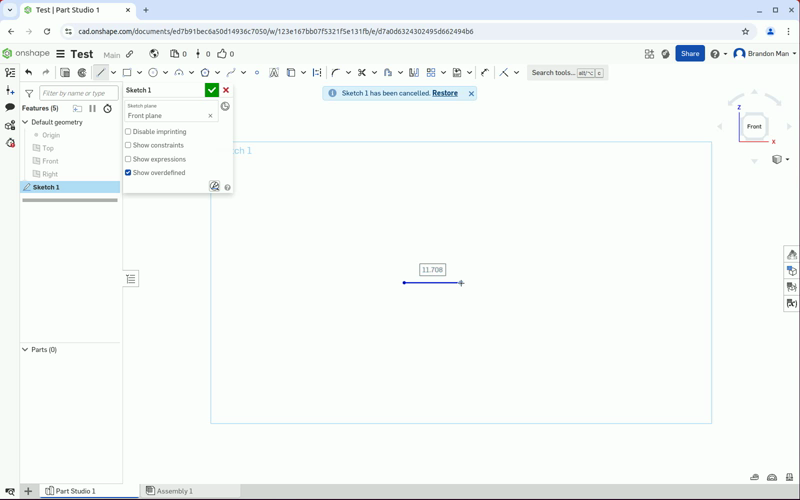
mouse_move(491, 282)
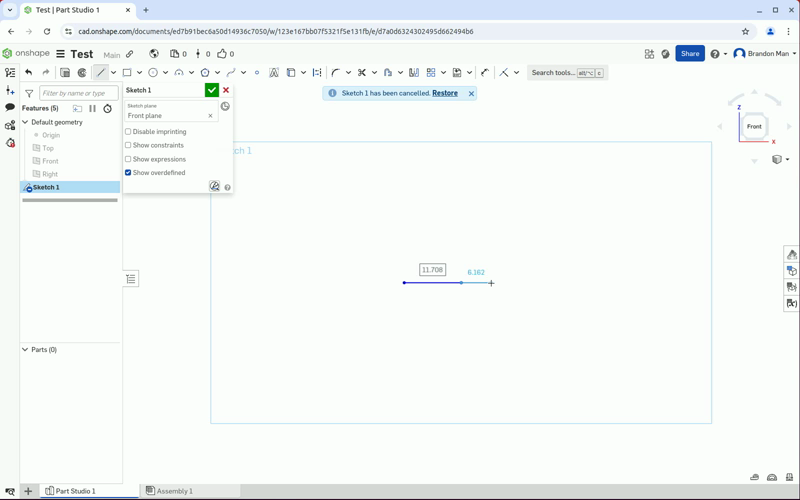
mouse_move(461, 226)
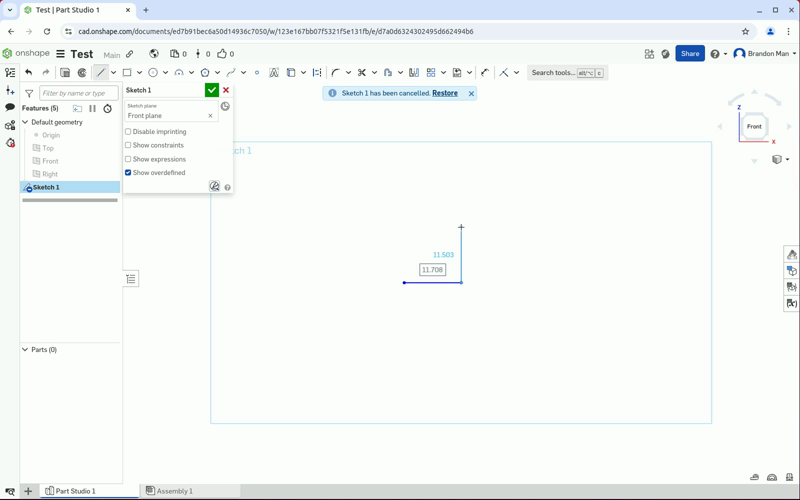
click(461, 226)
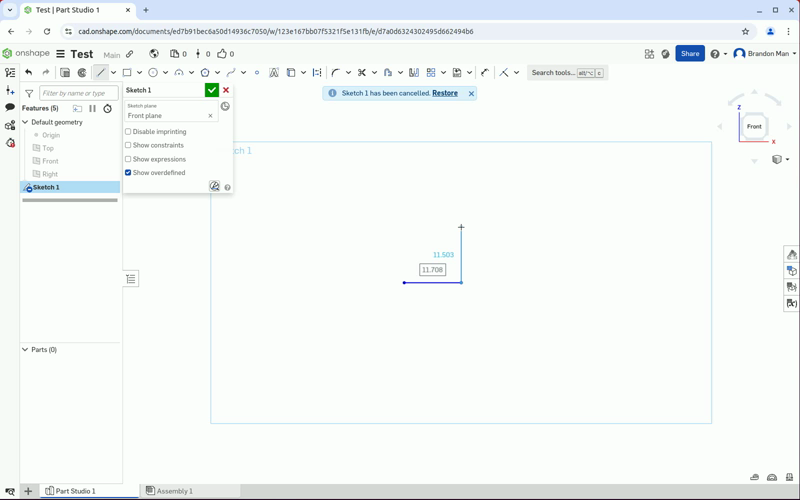
key_up(shift)
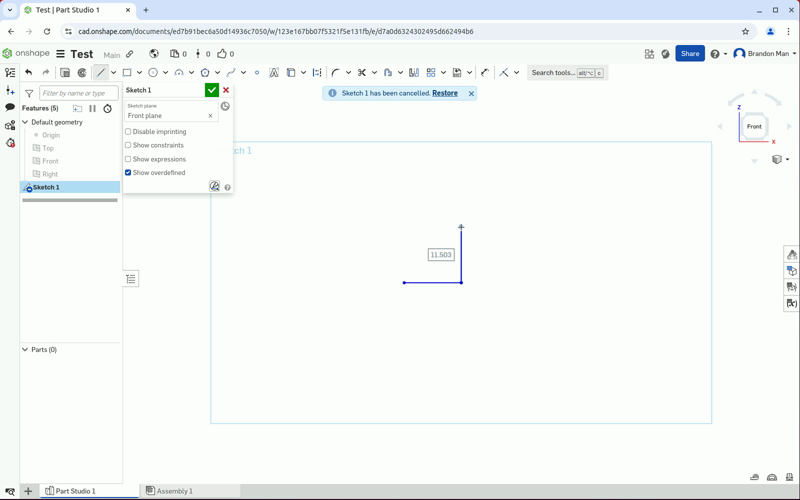
key_down(shift)
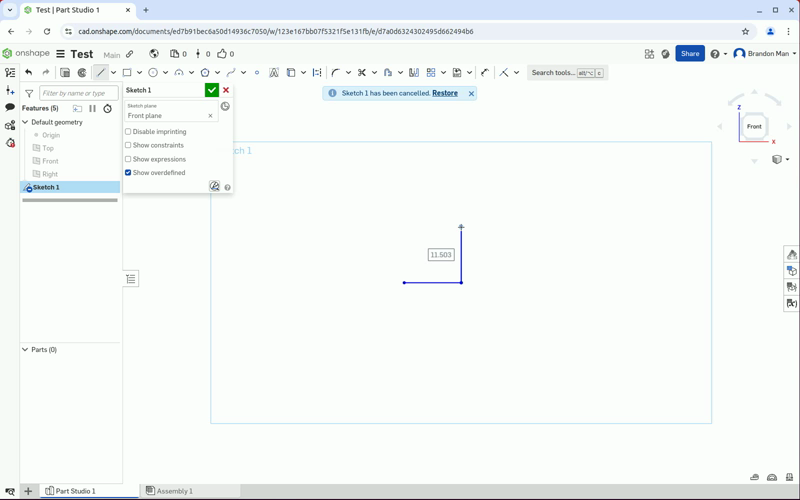
mouse_move(491, 226)
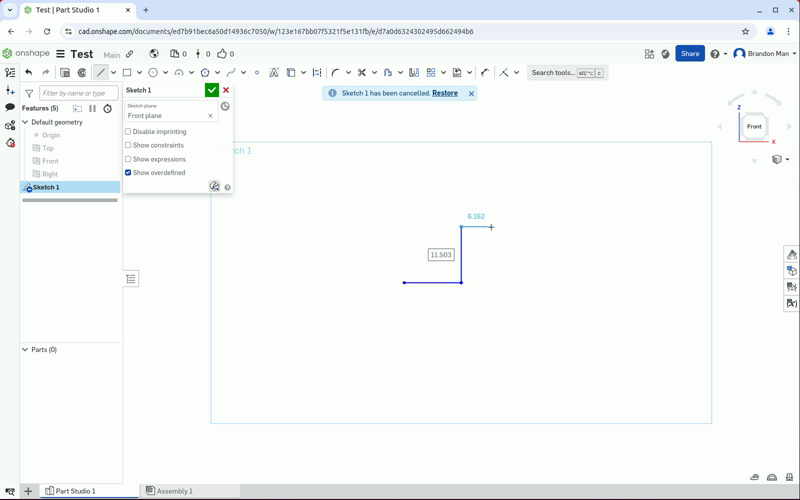
mouse_move(404, 226)
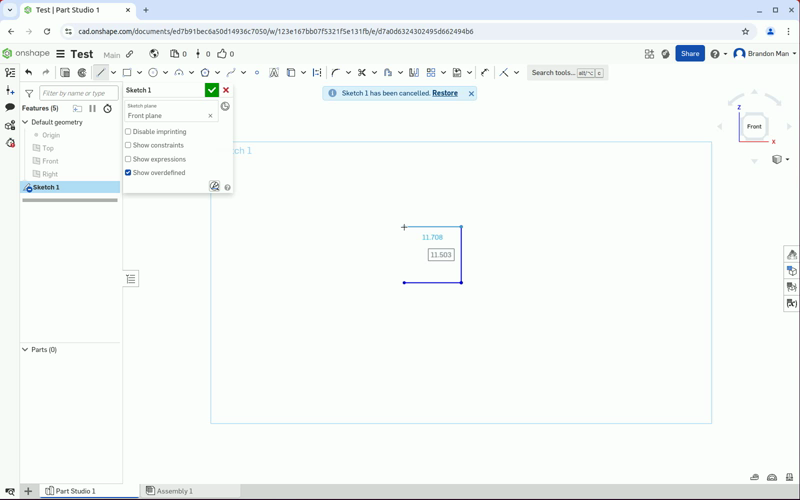
click(404, 226)
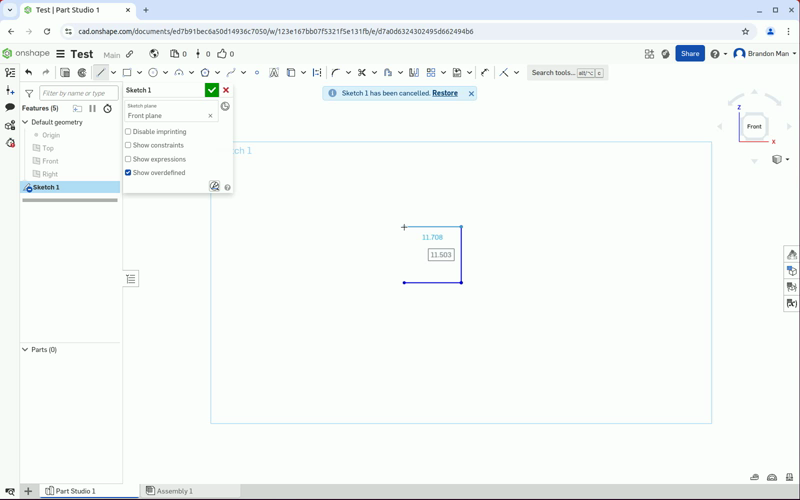
key_up(shift)
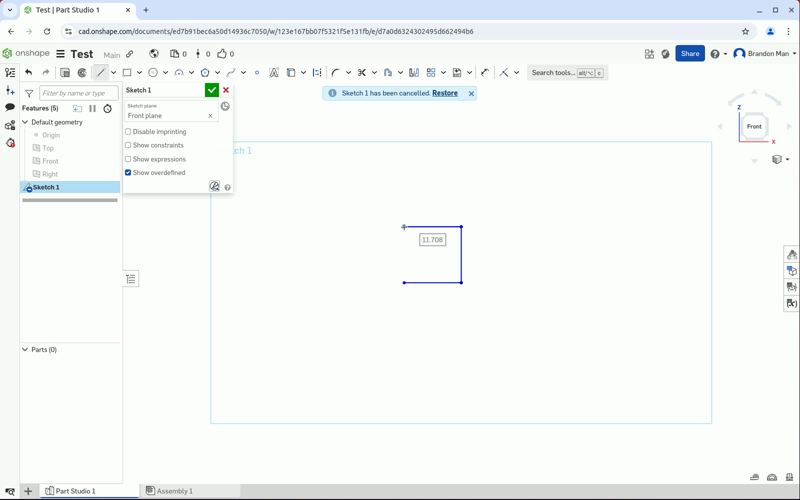
mouse_move(434, 226)
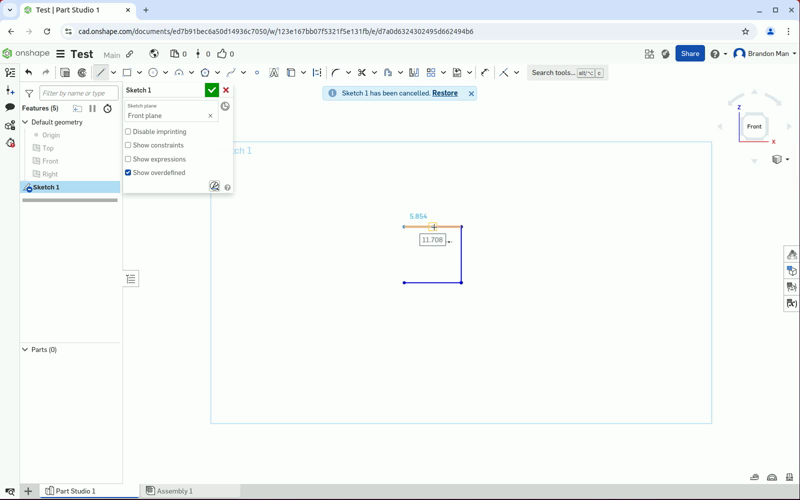
key_down(shift)
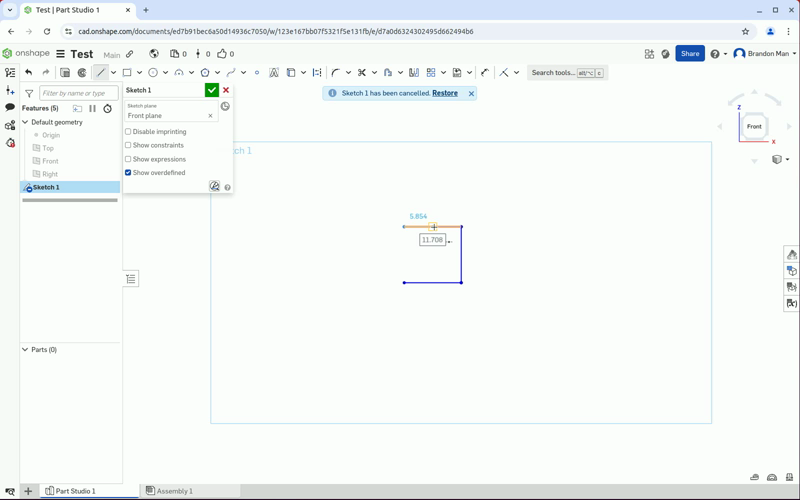
mouse_move(404, 282)
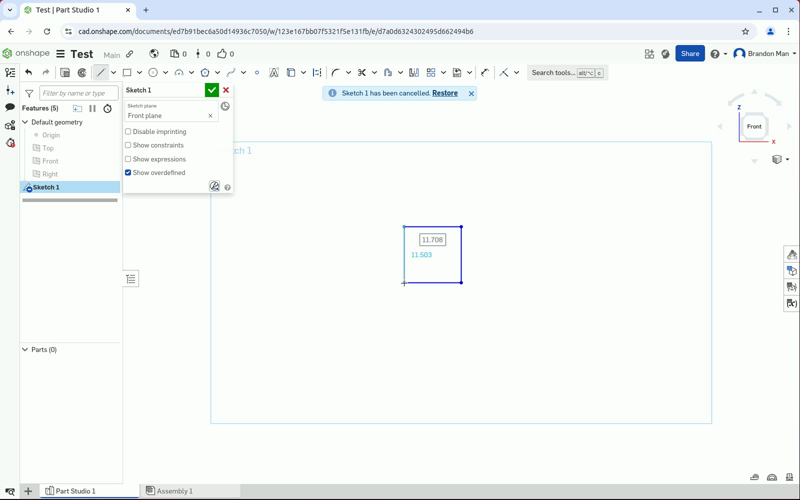
key_up(shift)
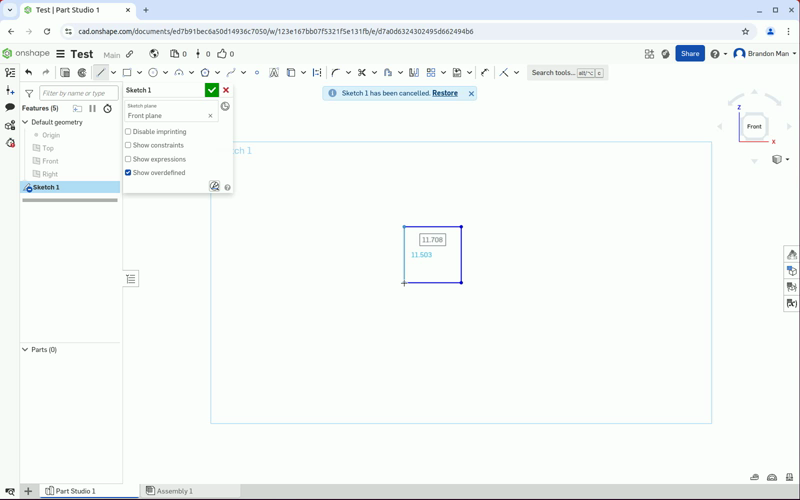
click(404, 282)
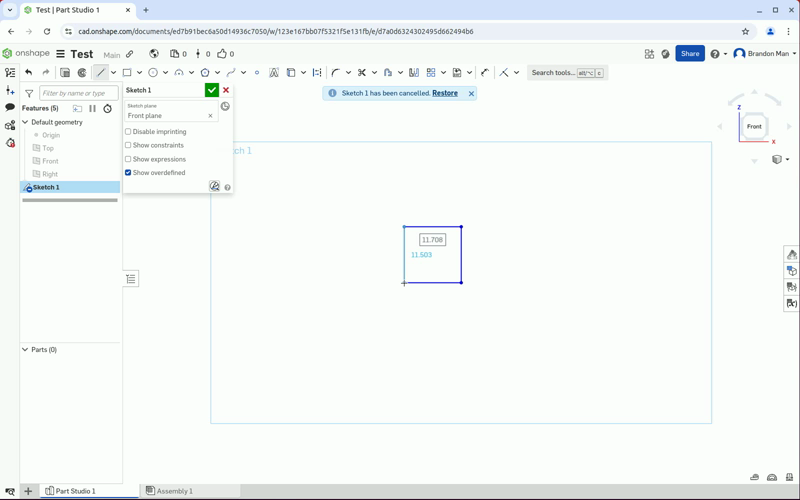
key(esc)
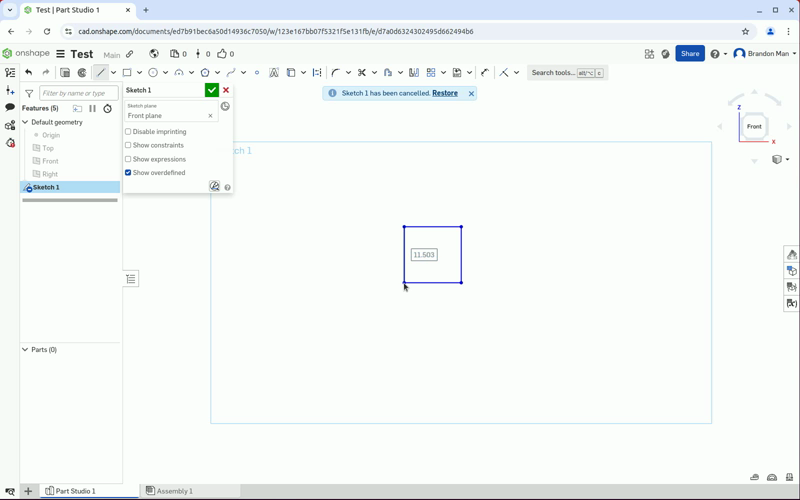
mouse_move(456, 249)
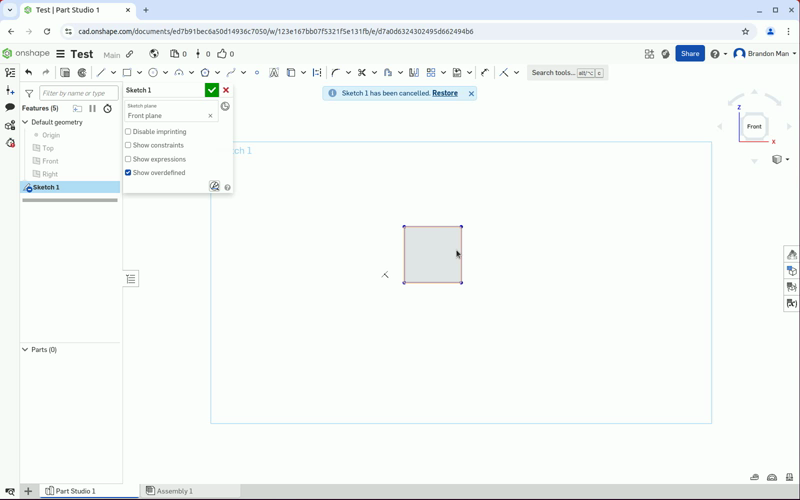
click(456, 249)
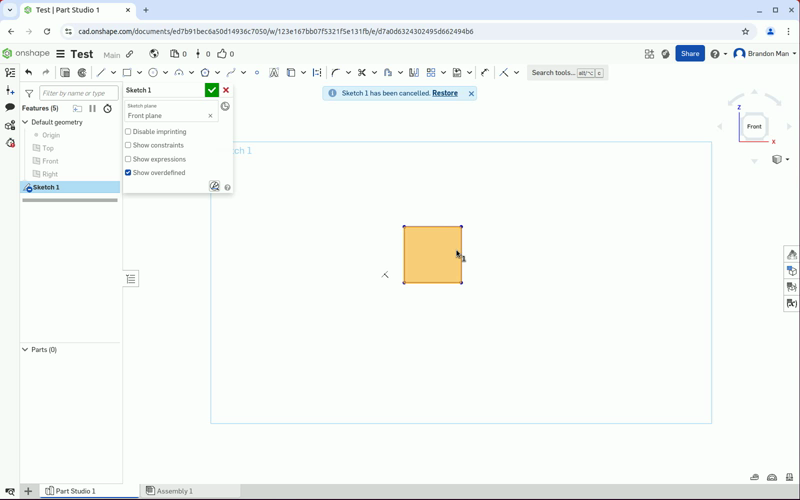
mouse_move(73, 352)
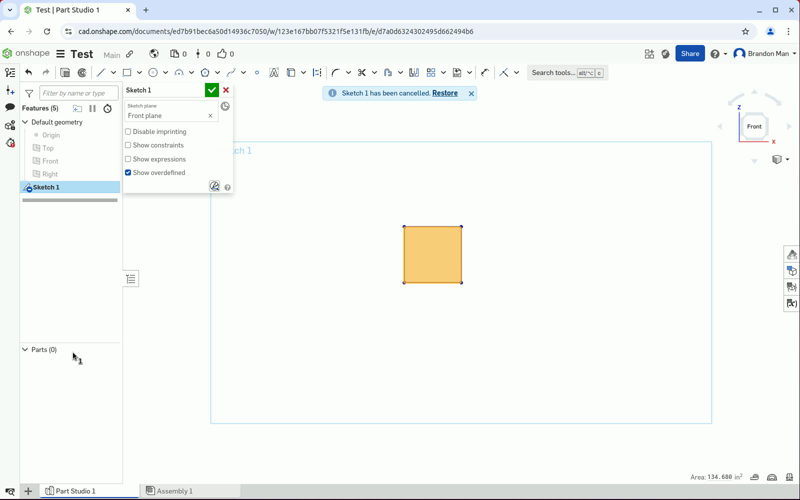
key(shift+y)
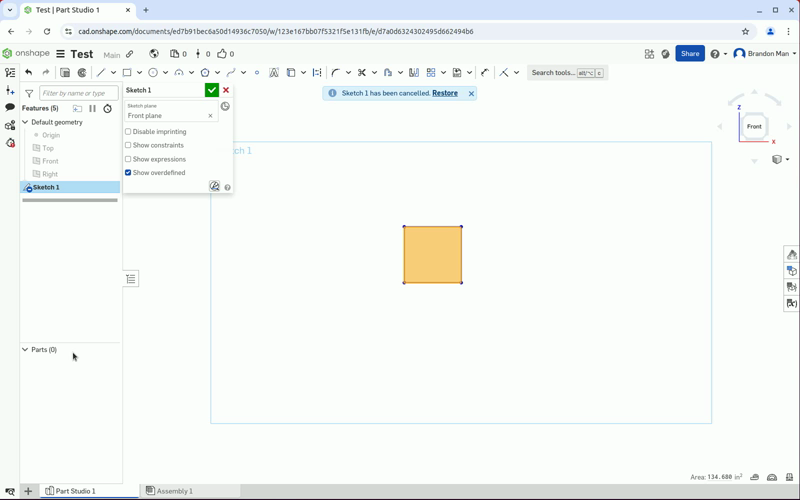
key(shift+e)
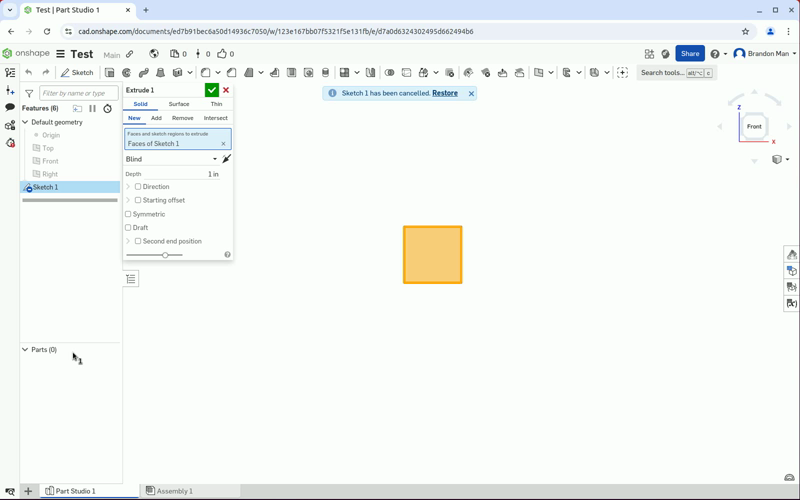
mouse_move(143, 106)
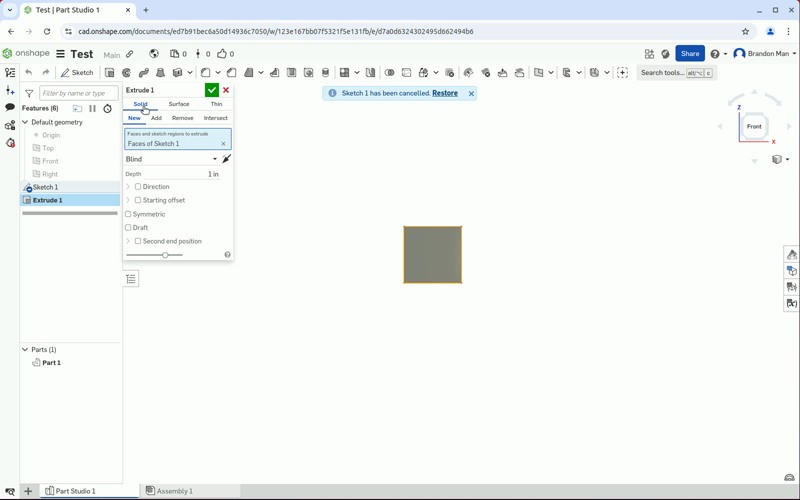
click(143, 106)
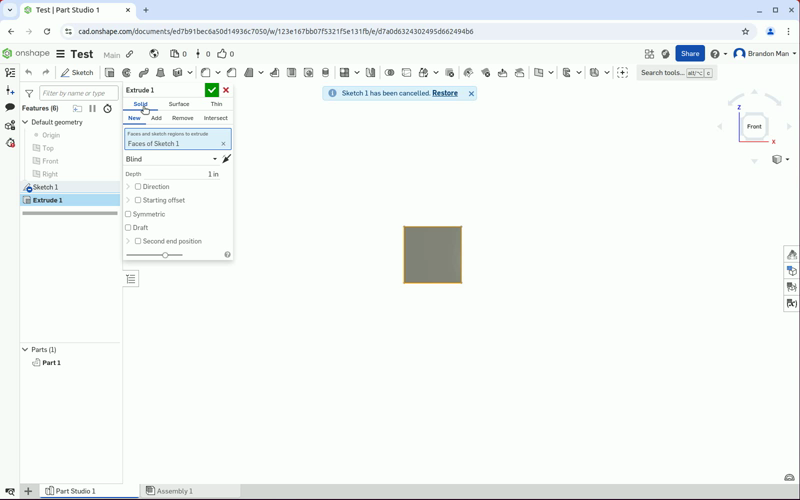
mouse_move(137, 120)
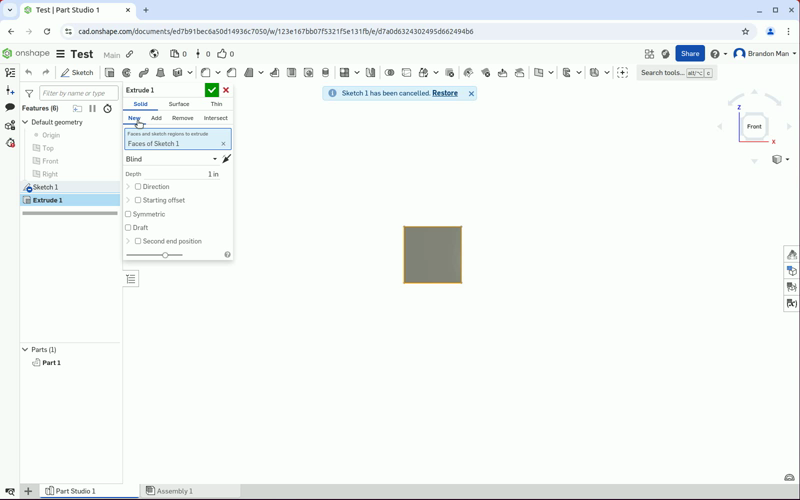
click(137, 120)
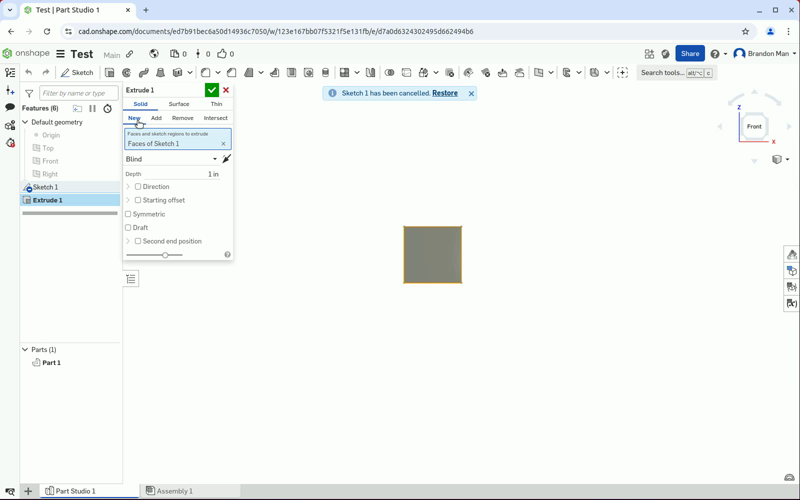
key(tab, 4)
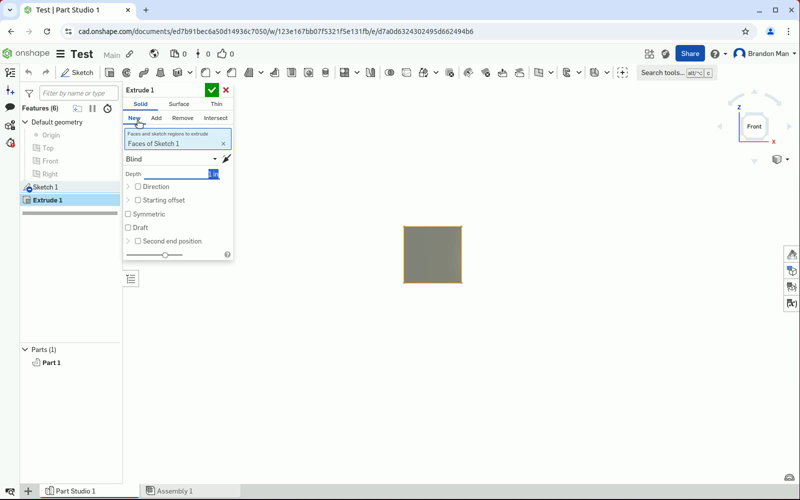
text(11.073)
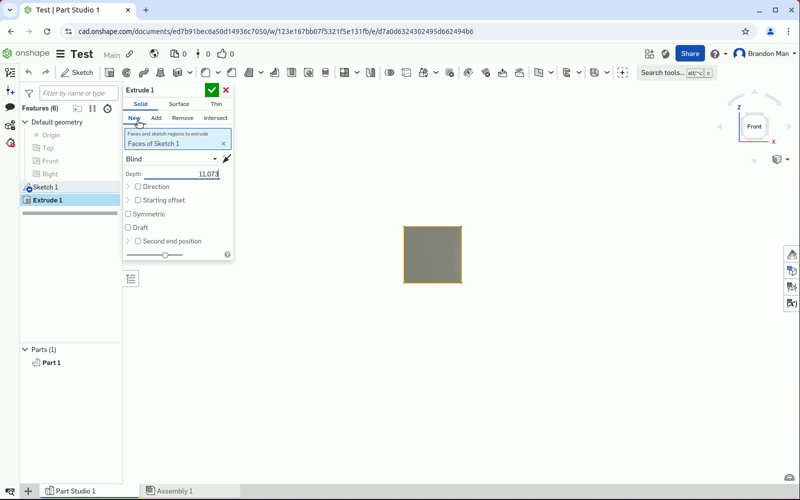
key(enter)
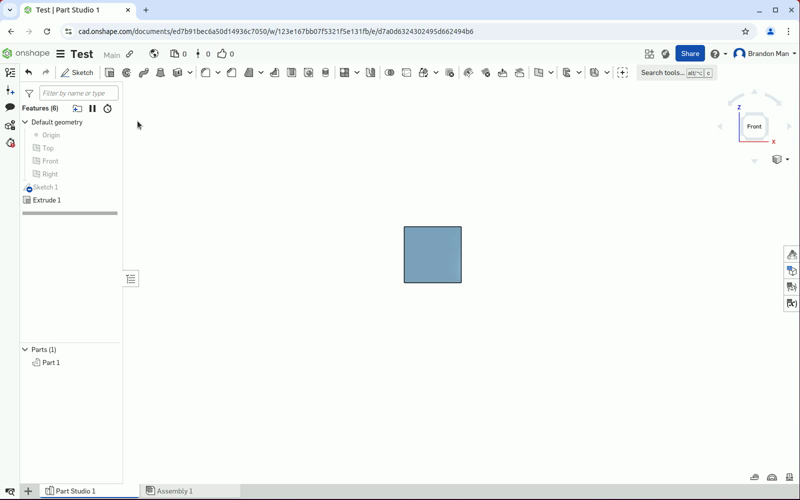
key(shift+h)
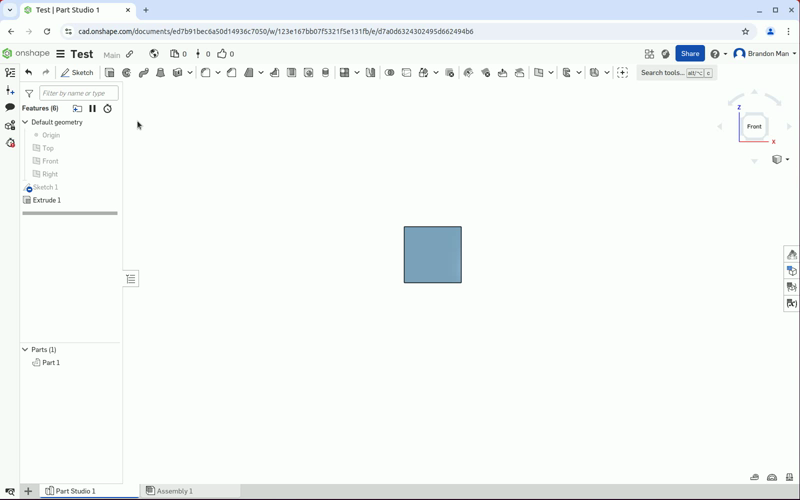
key(shift+h)
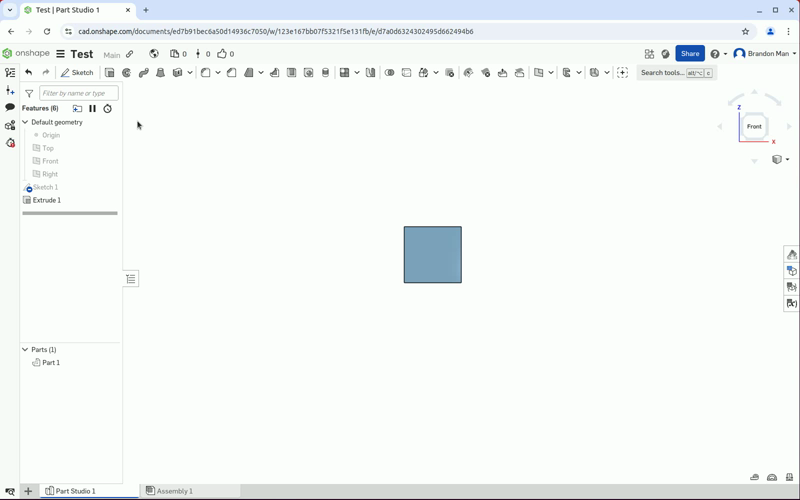
mouse_move(73, 189)
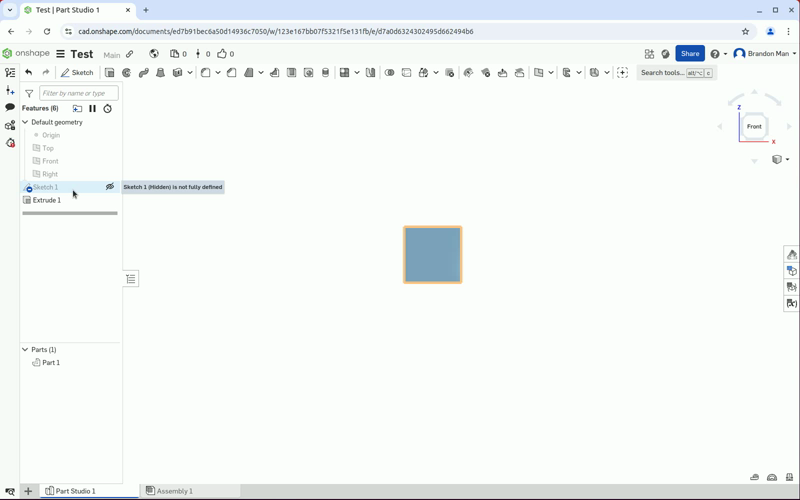
click(73, 189)
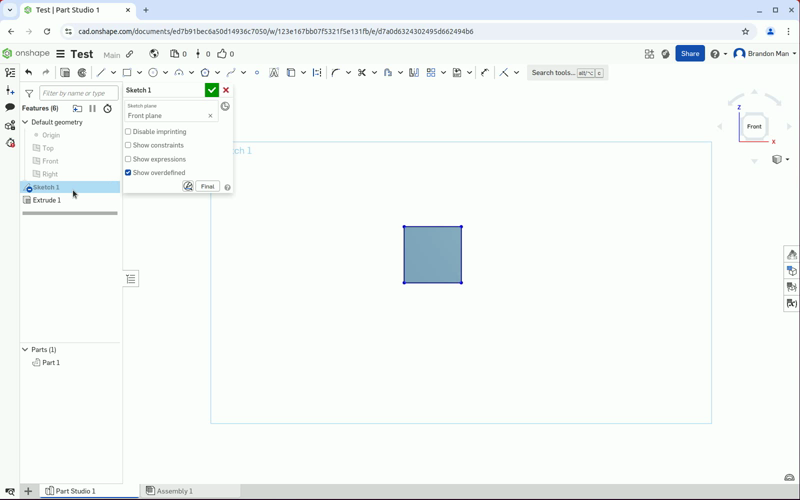
mouse_move(229, 92)
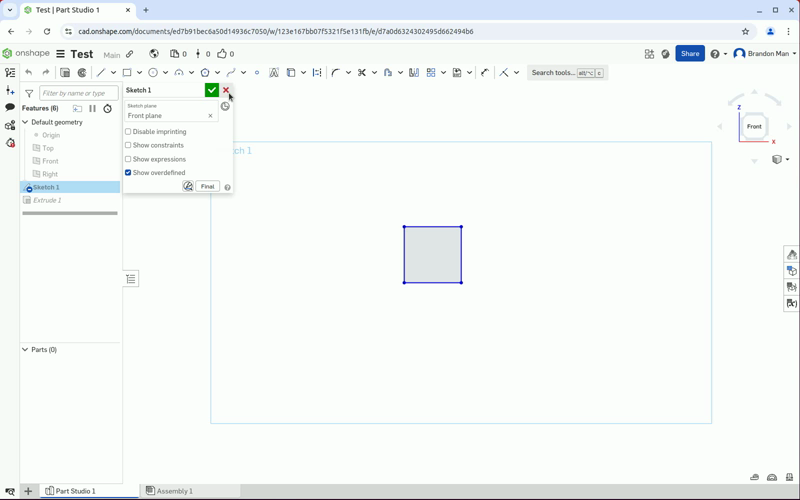
click(229, 92)
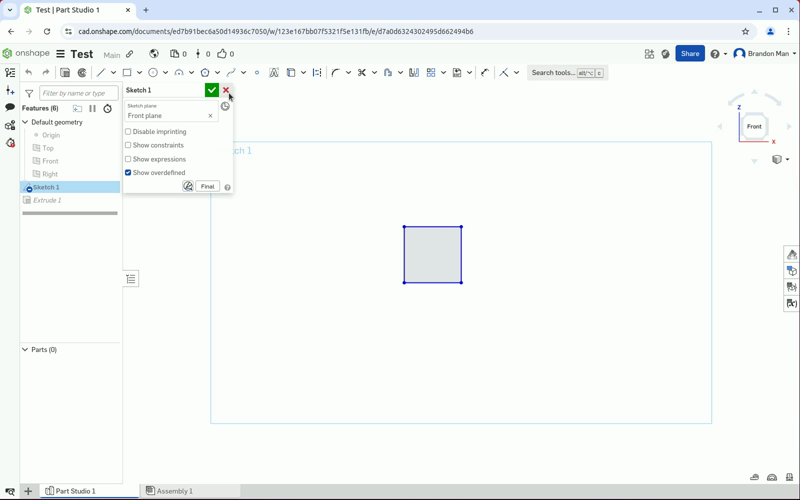
key(shift+s)
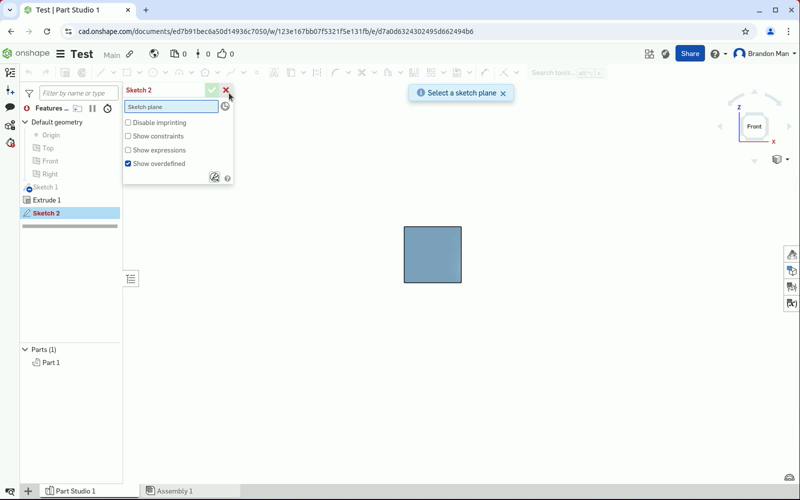
mouse_move(73, 163)
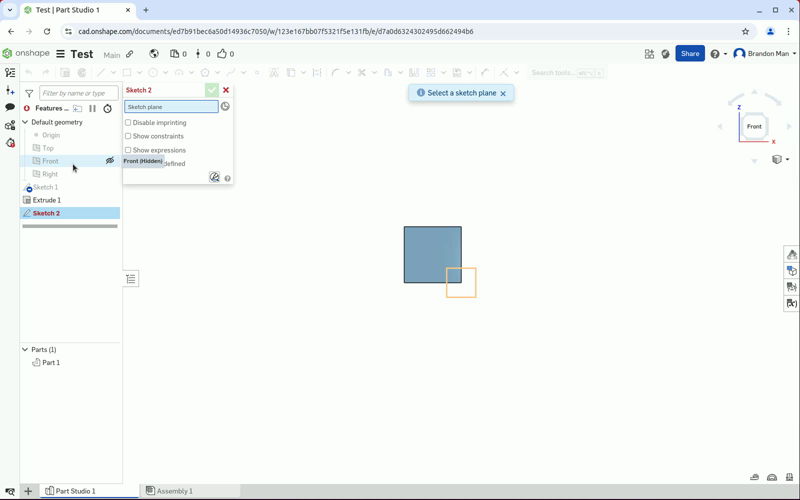
click(73, 163)
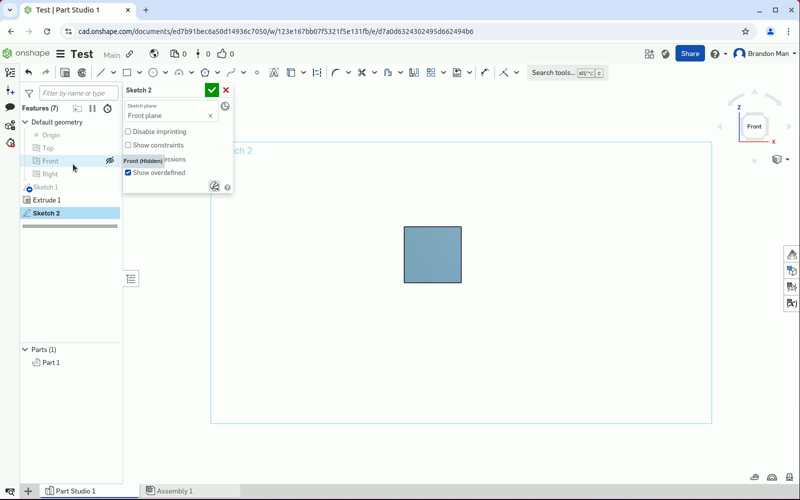
mouse_move(73, 352)
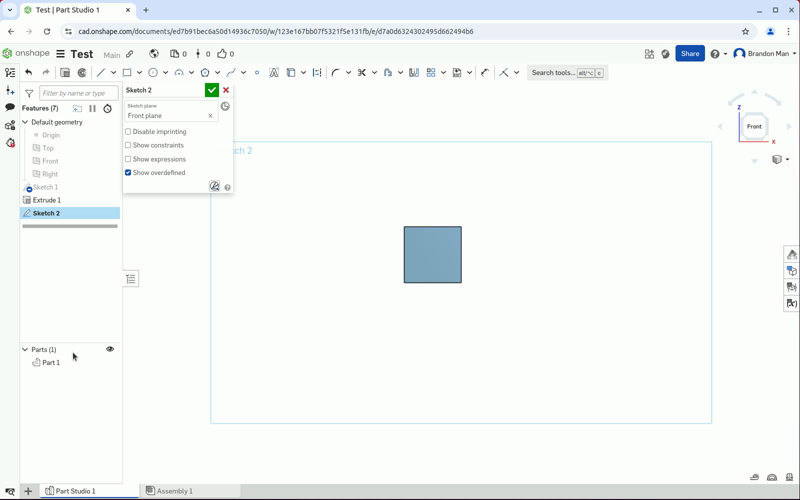
key(y)
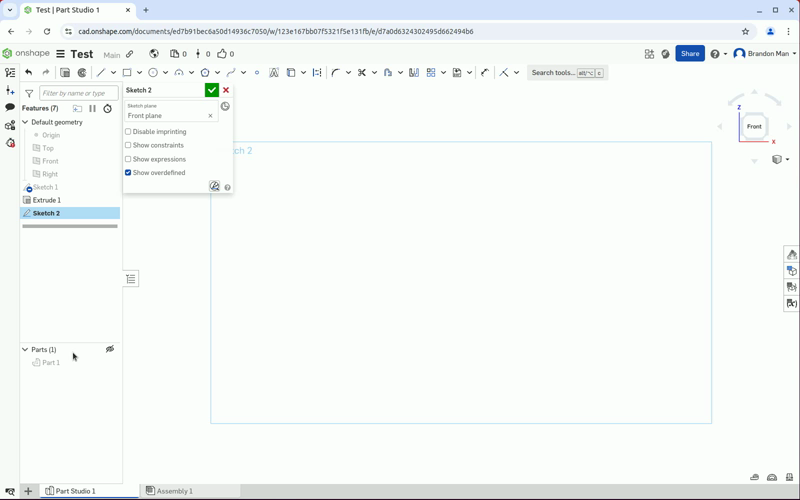
key(l)
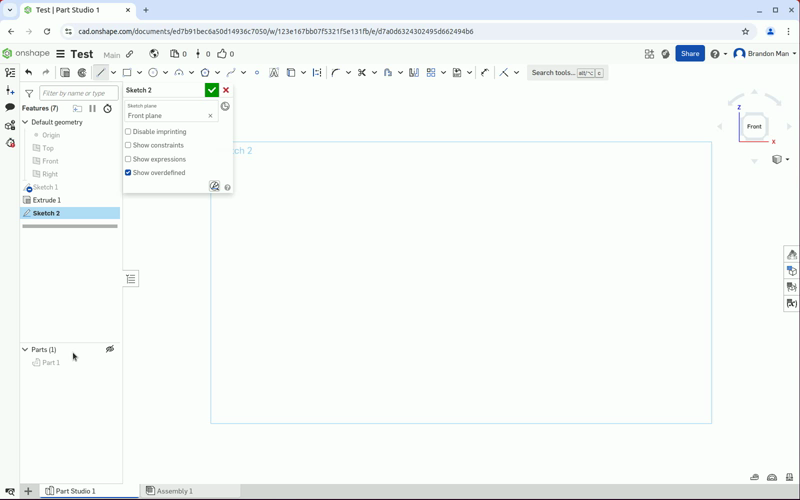
key_down(shift)
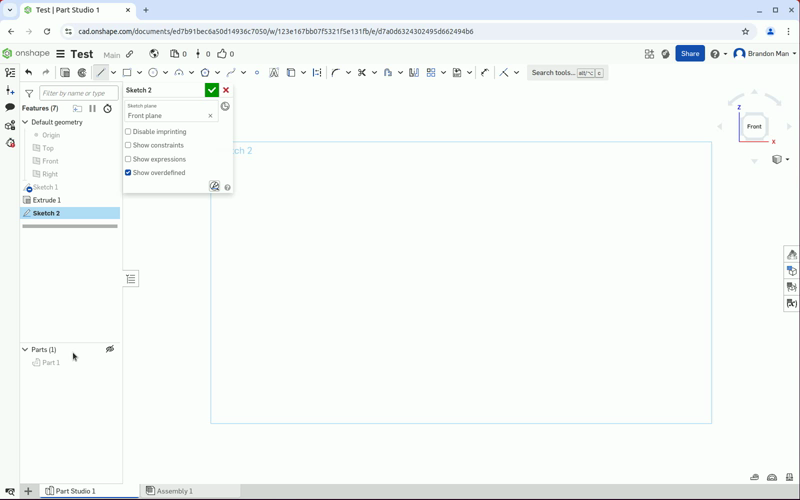
mouse_move(460, 351)
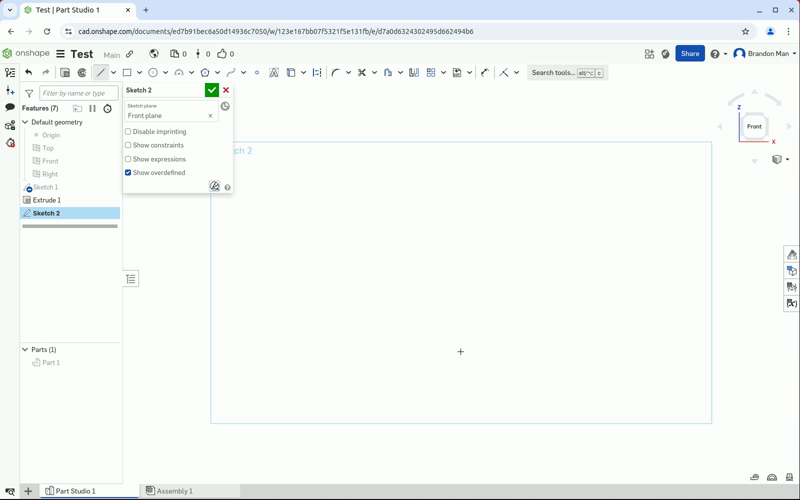
click(460, 351)
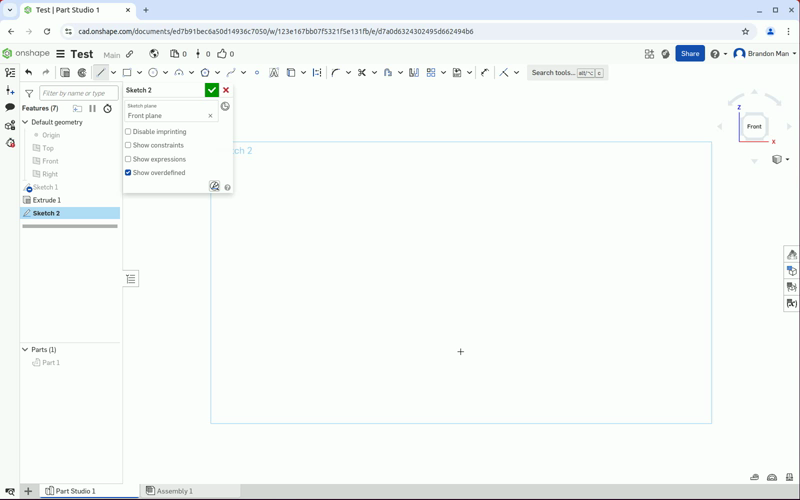
key_up(shift)
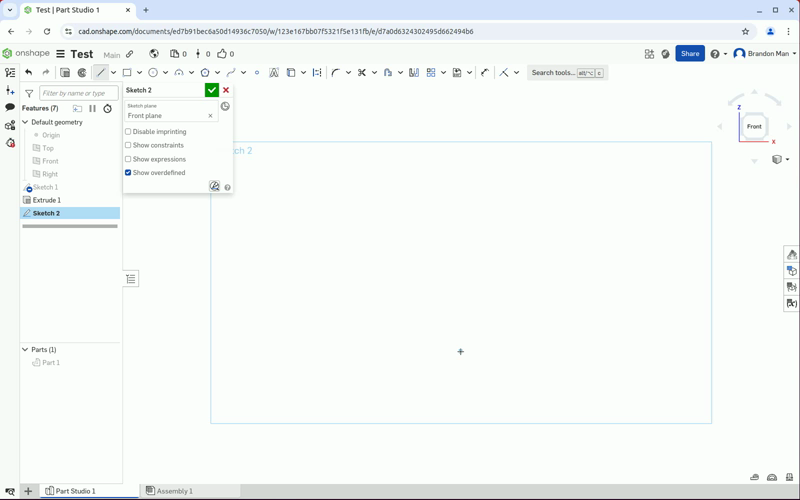
key_down(shift)
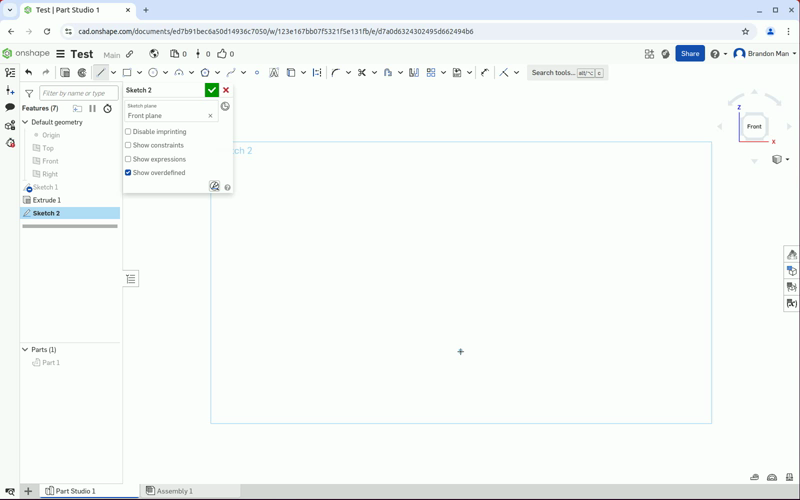
mouse_move(573, 351)
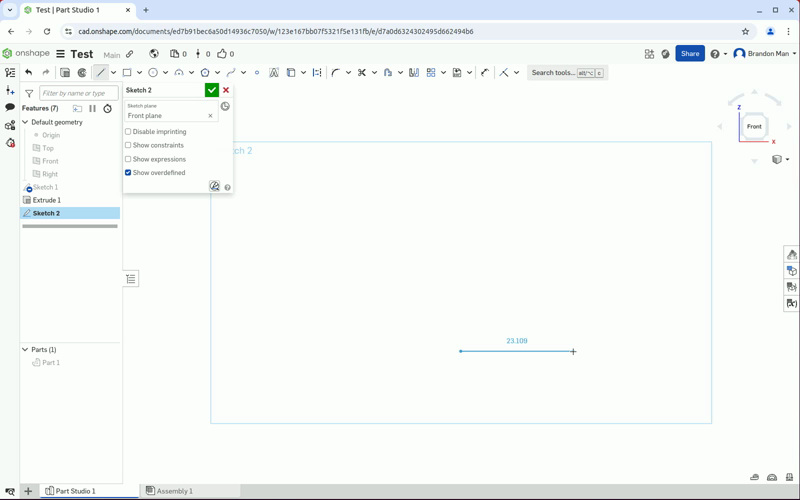
click(573, 351)
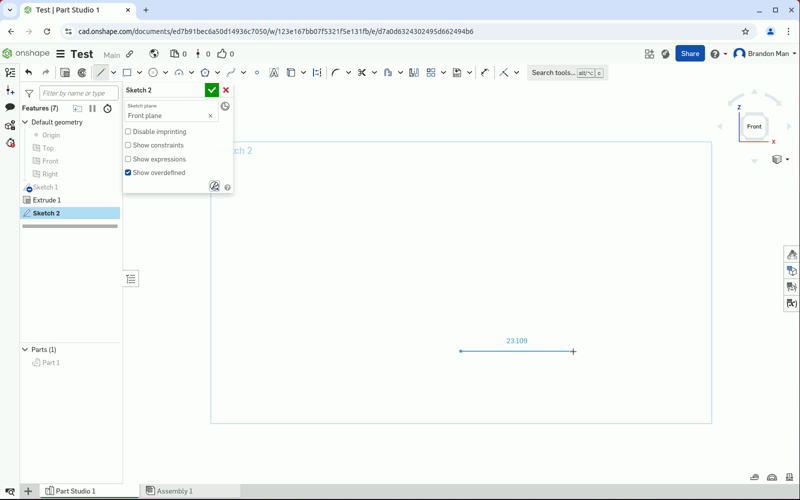
key_up(shift)
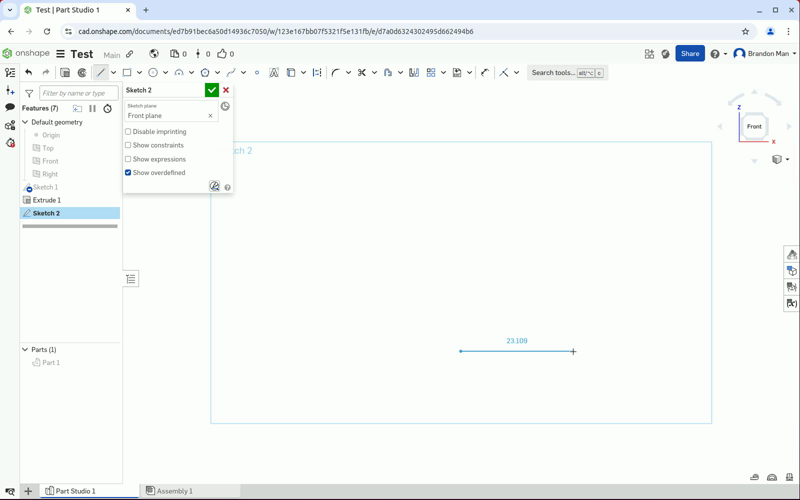
key_down(shift)
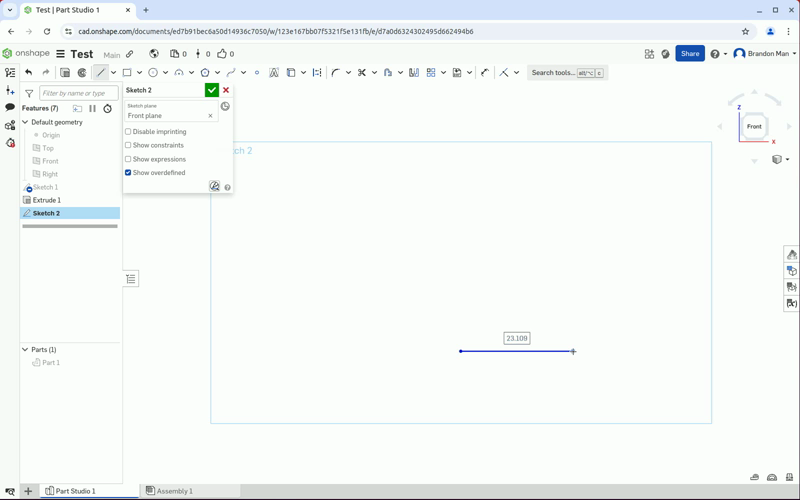
mouse_move(573, 283)
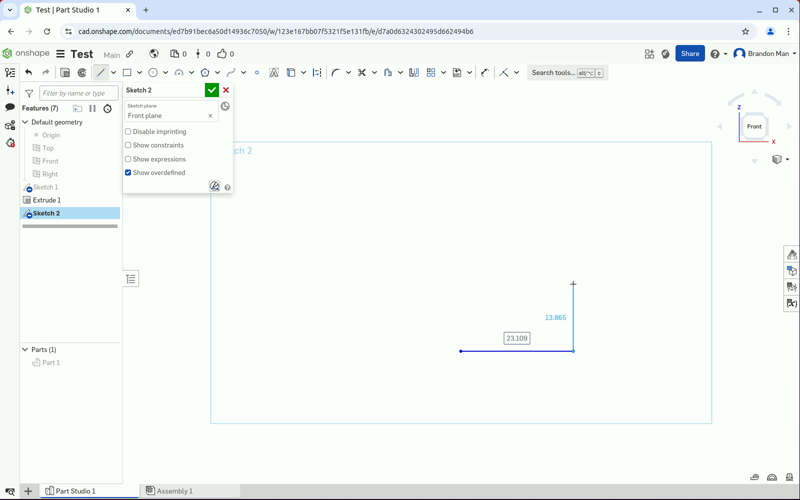
click(573, 283)
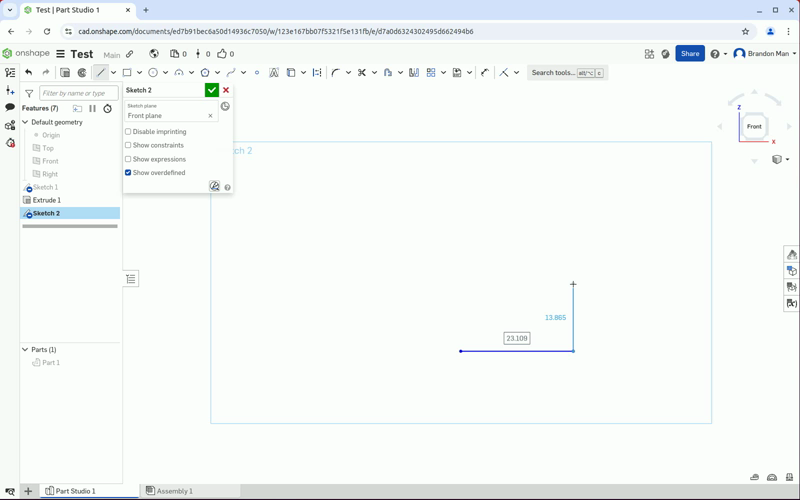
key_up(shift)
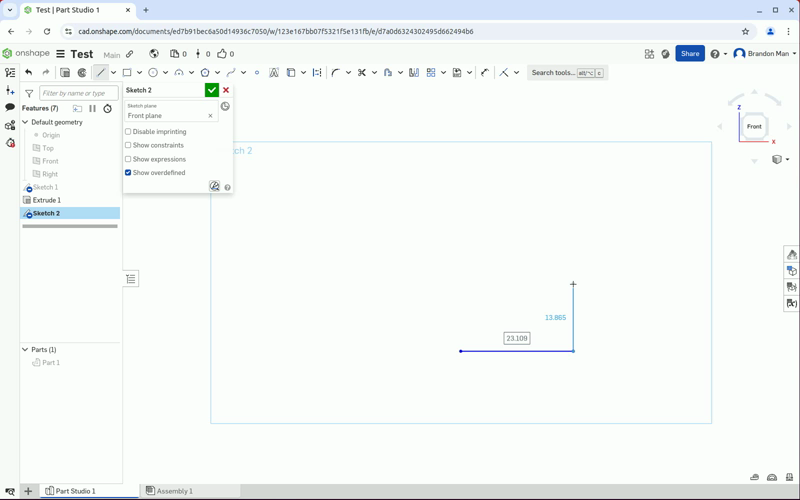
key_down(shift)
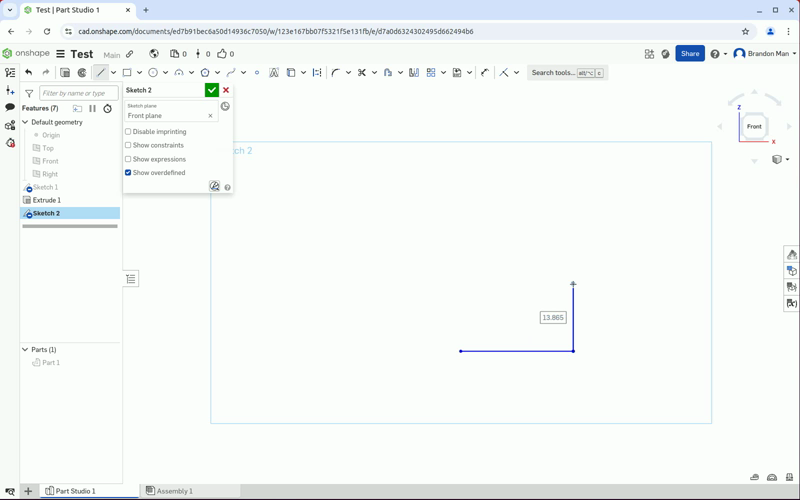
mouse_move(460, 283)
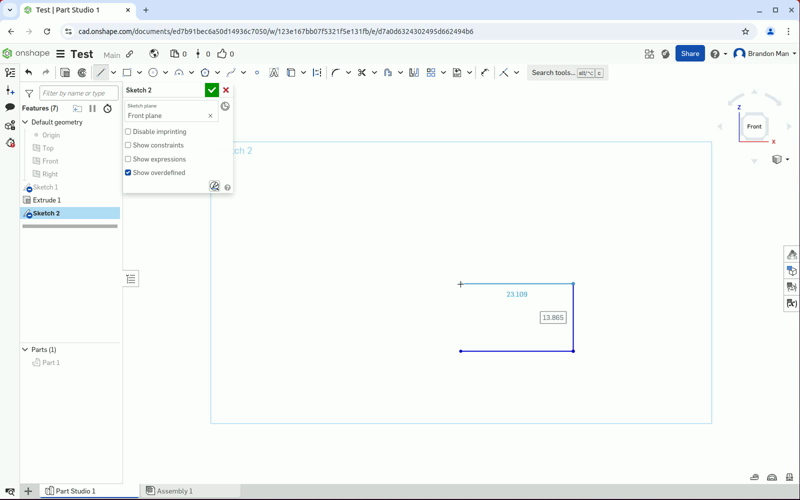
click(460, 283)
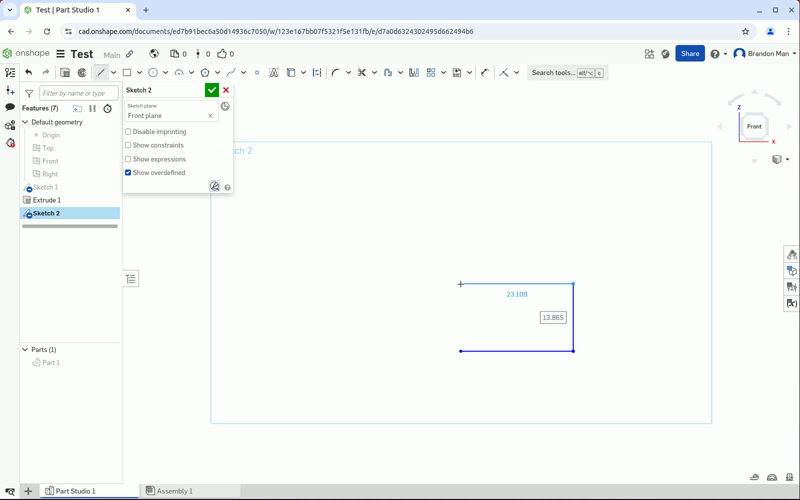
key_up(shift)
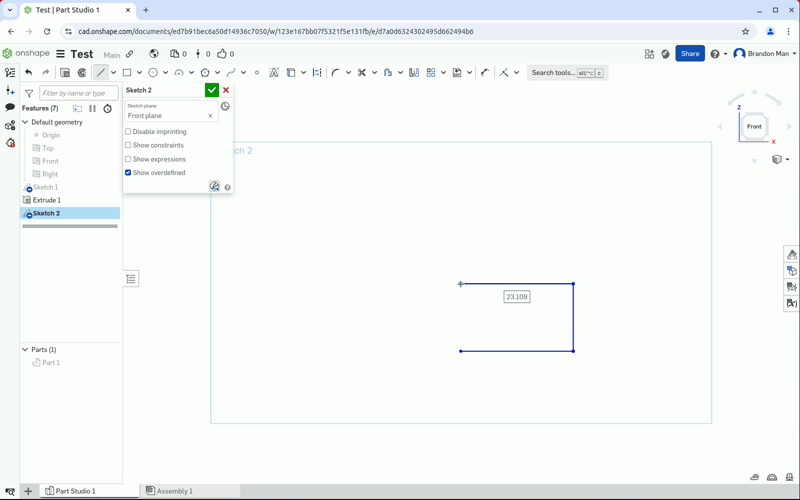
key_down(shift)
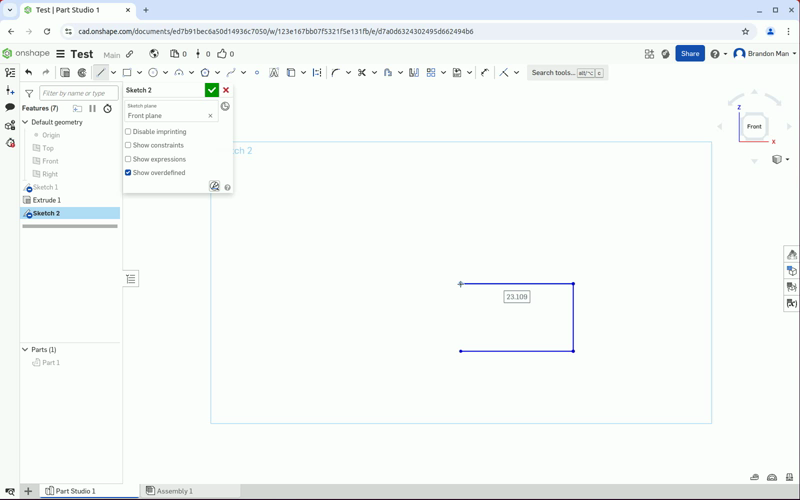
mouse_move(460, 351)
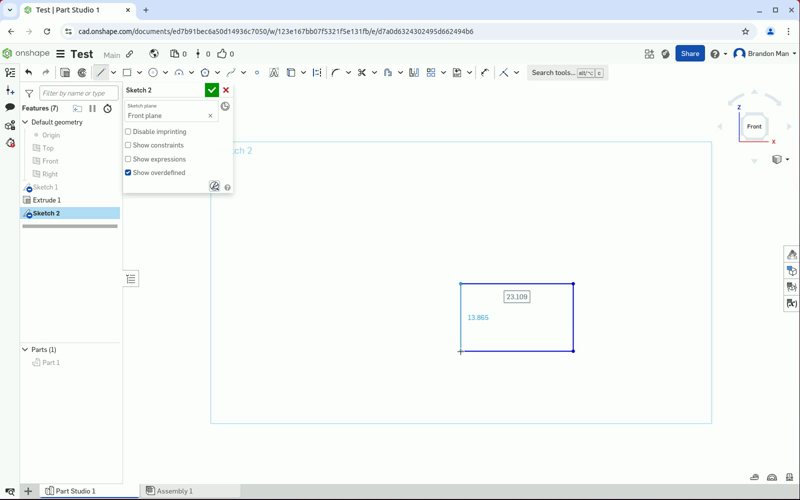
key_up(shift)
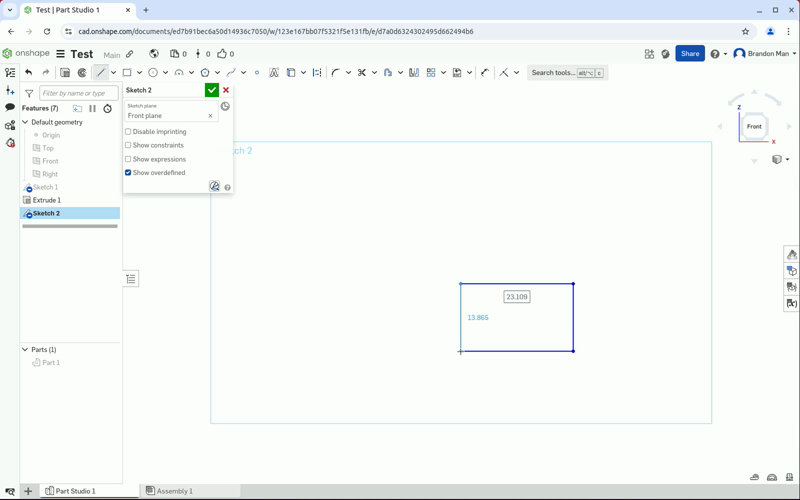
click(460, 351)
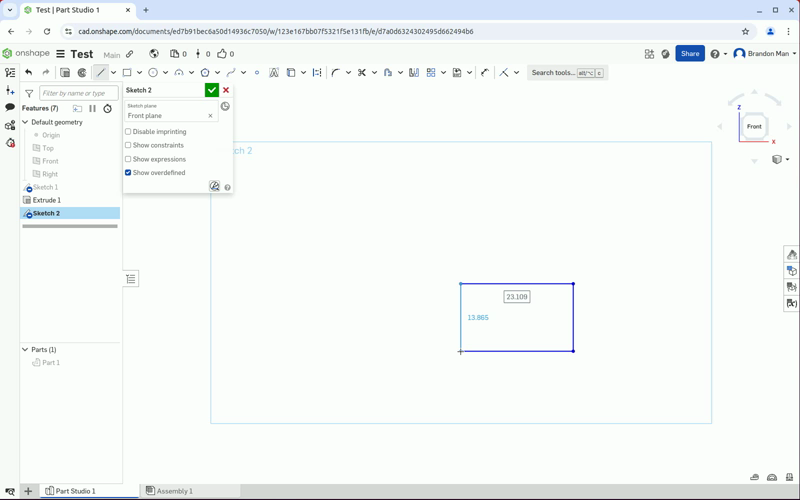
key(esc)
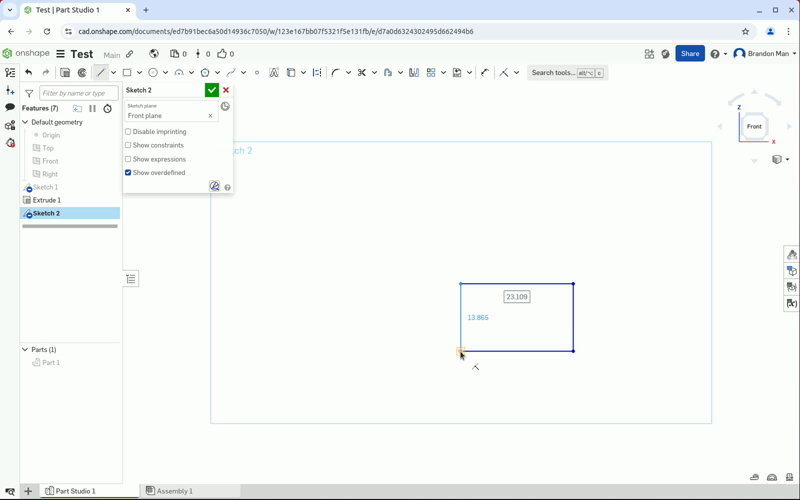
key(l)
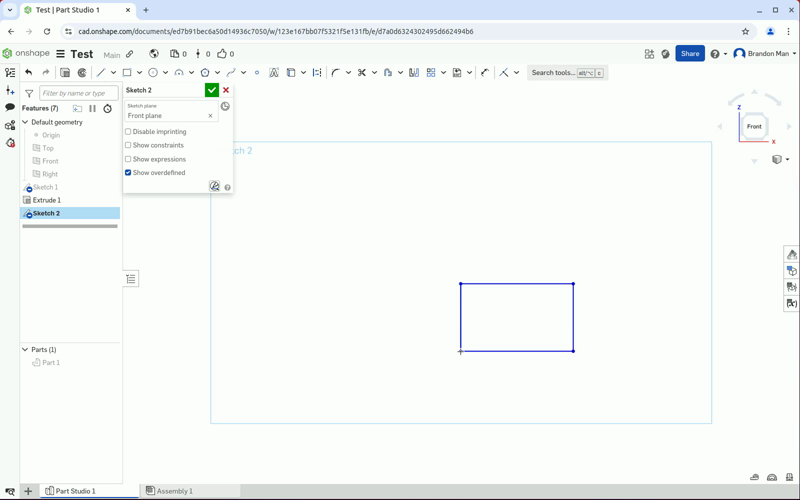
key_down(shift)
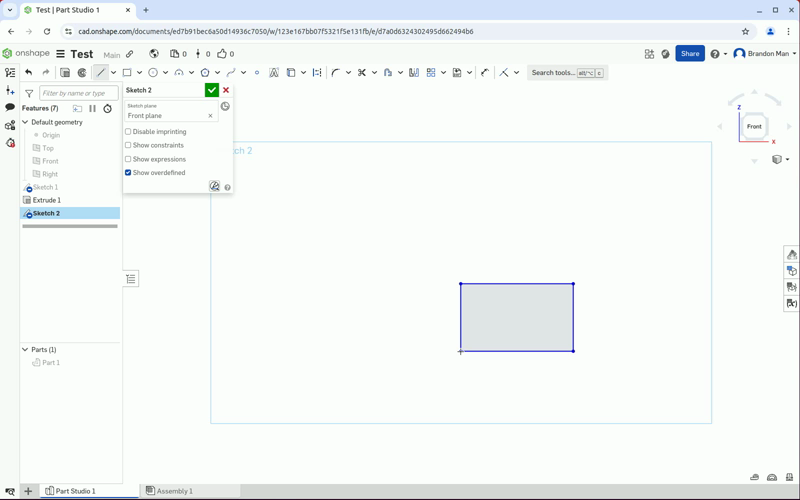
mouse_move(482, 330)
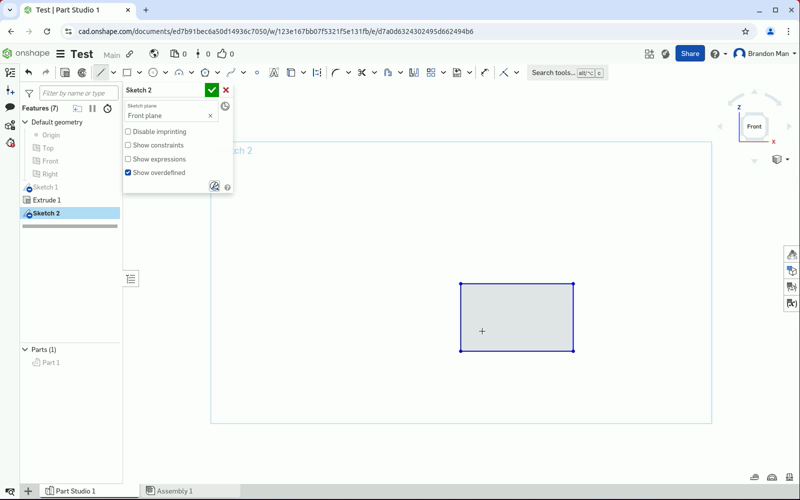
click(482, 330)
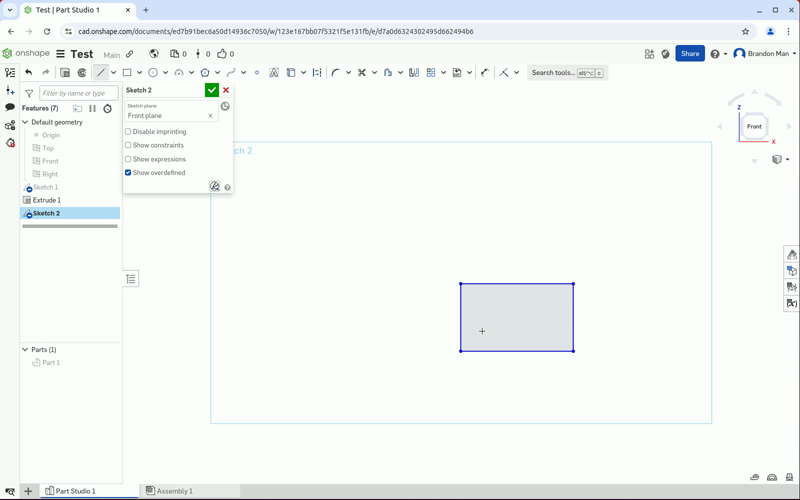
key_up(shift)
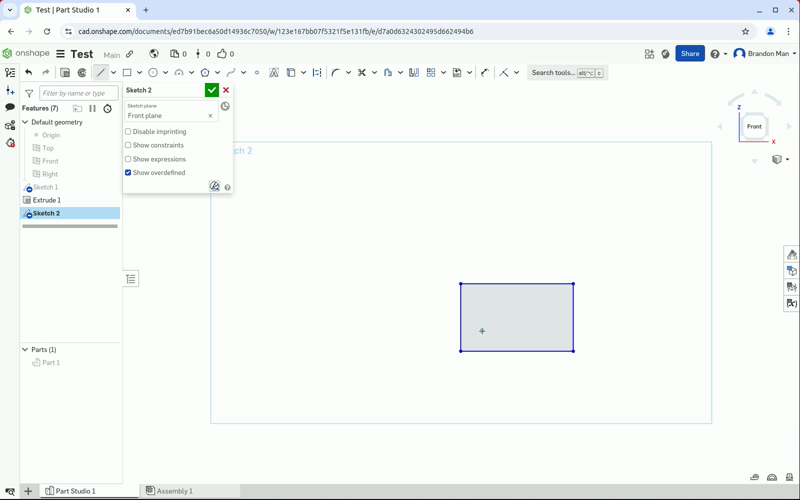
key_down(shift)
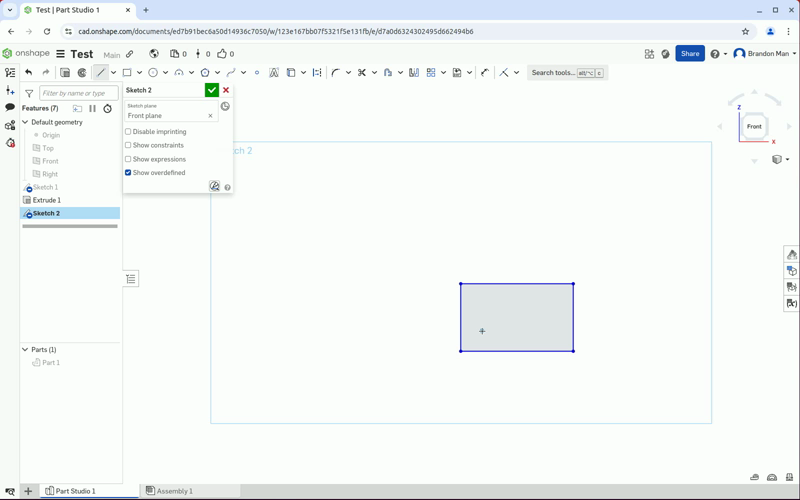
mouse_move(544, 330)
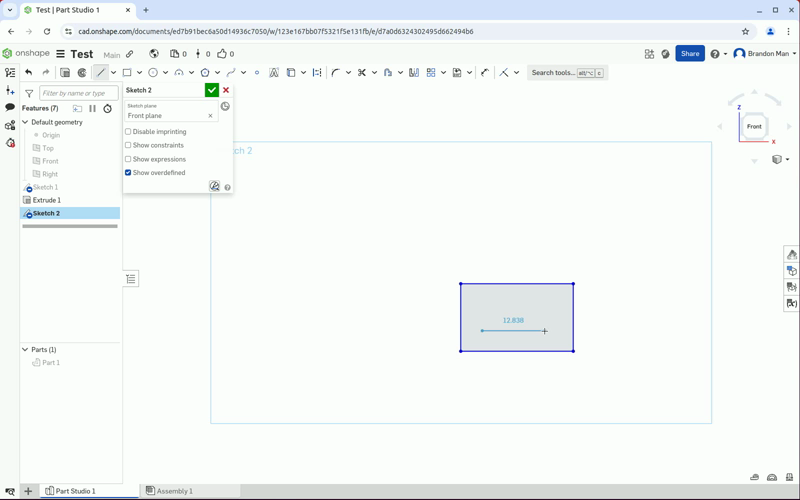
click(544, 330)
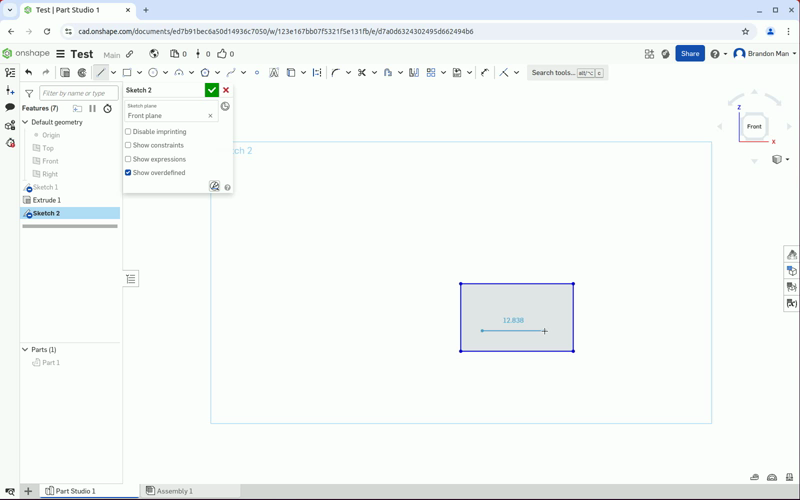
key_up(shift)
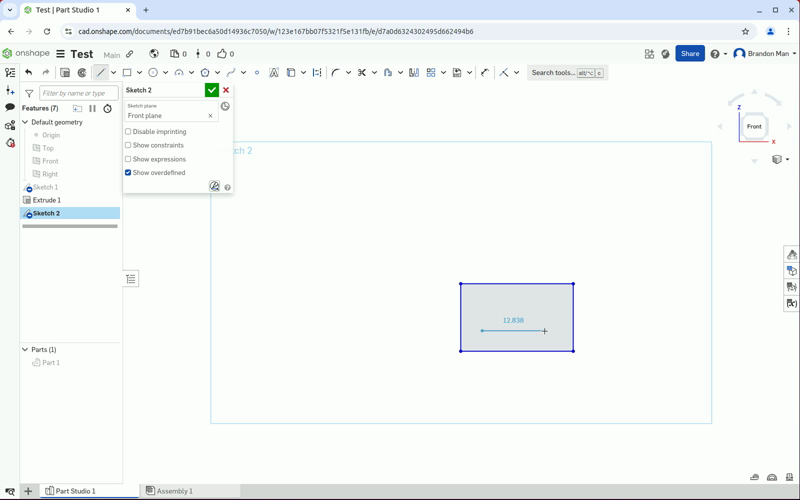
key_down(shift)
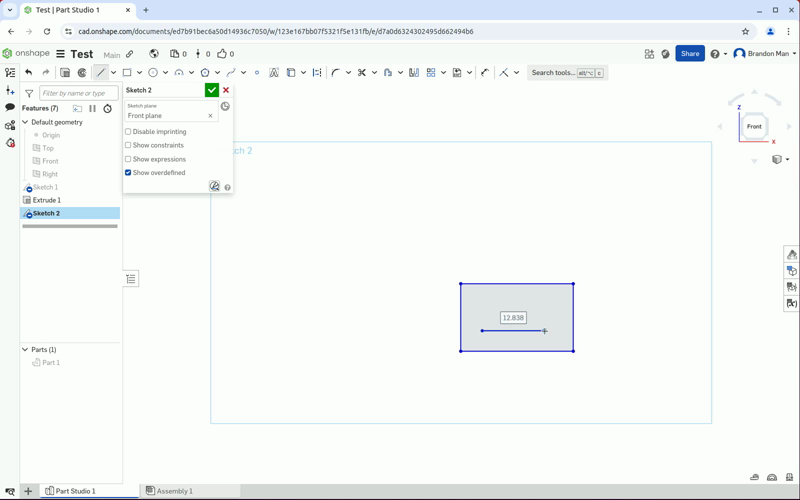
mouse_move(574, 330)
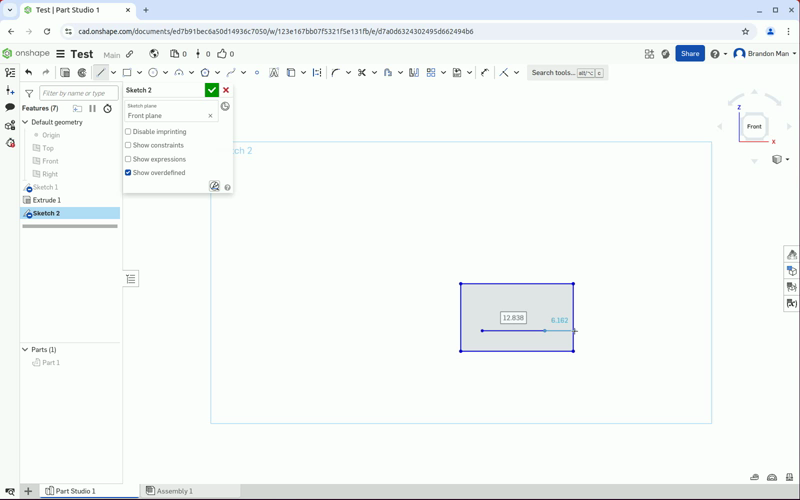
mouse_move(544, 292)
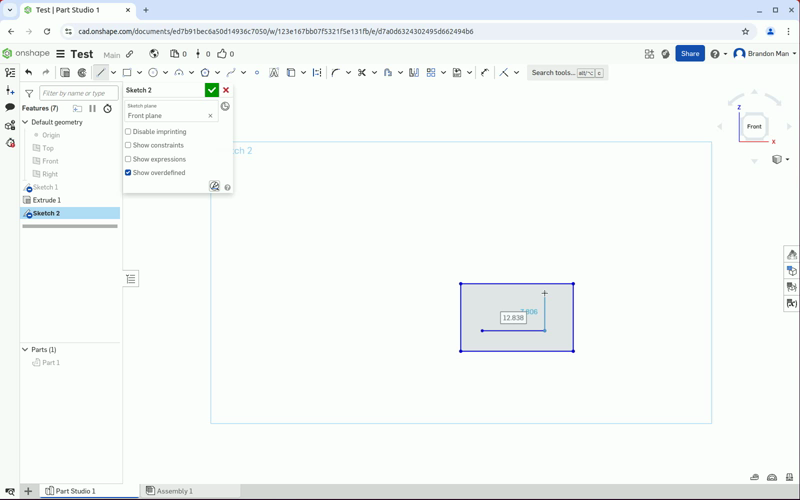
click(544, 292)
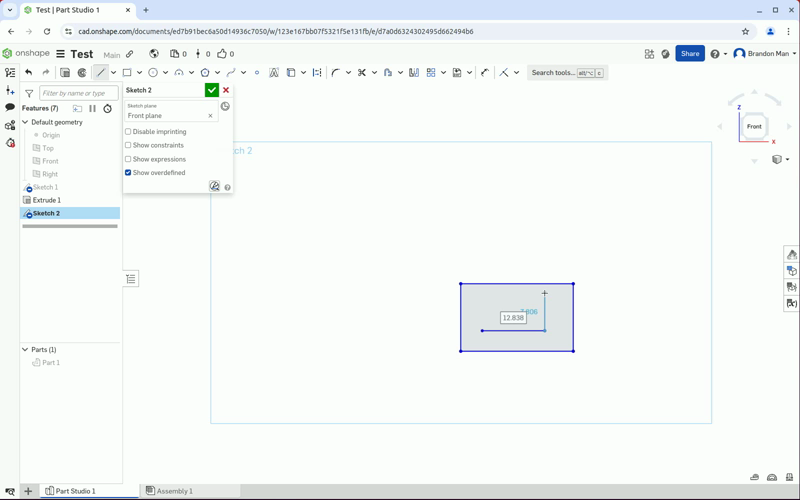
key_up(shift)
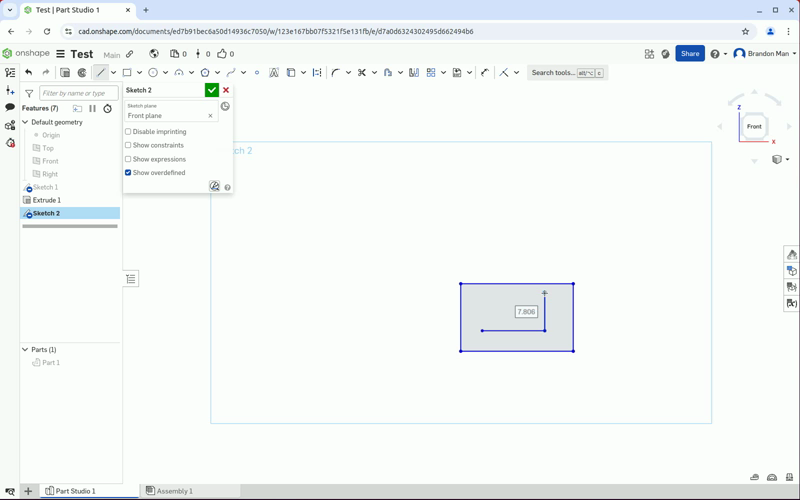
key_down(shift)
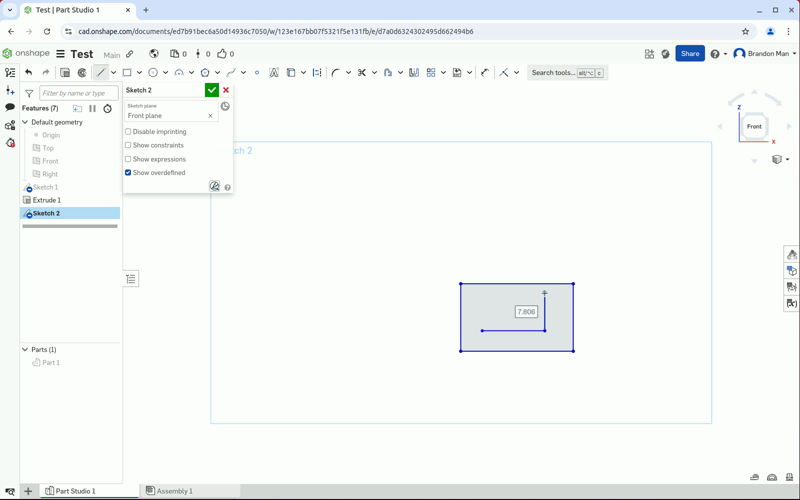
mouse_move(482, 292)
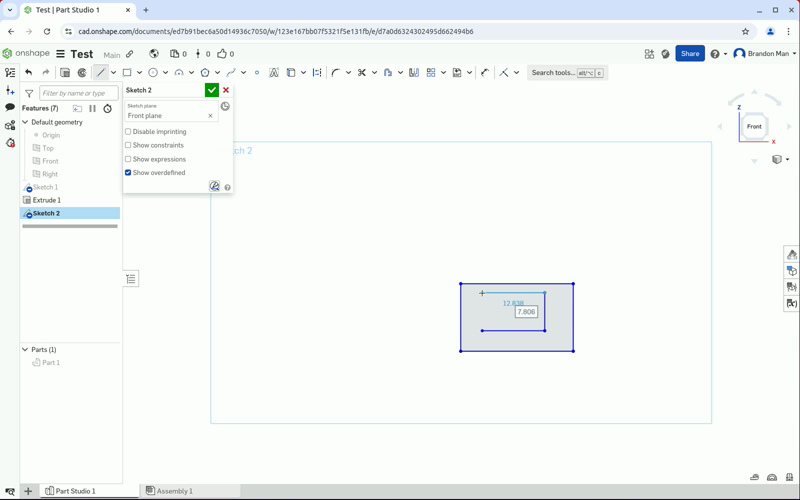
click(482, 292)
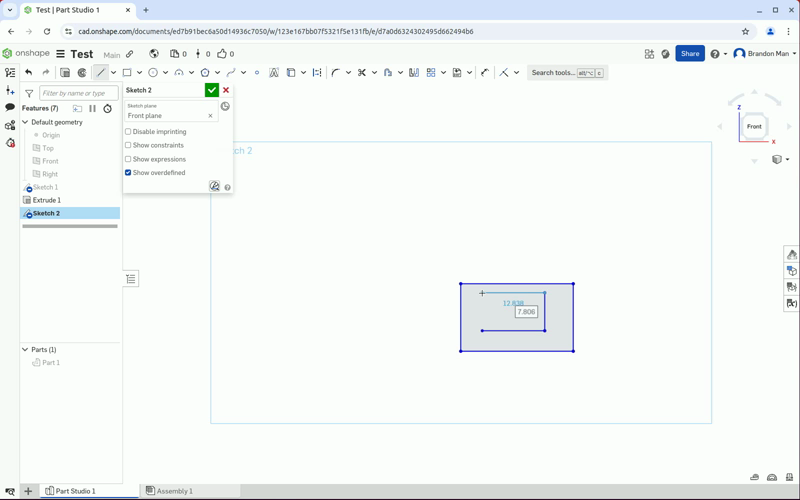
key_up(shift)
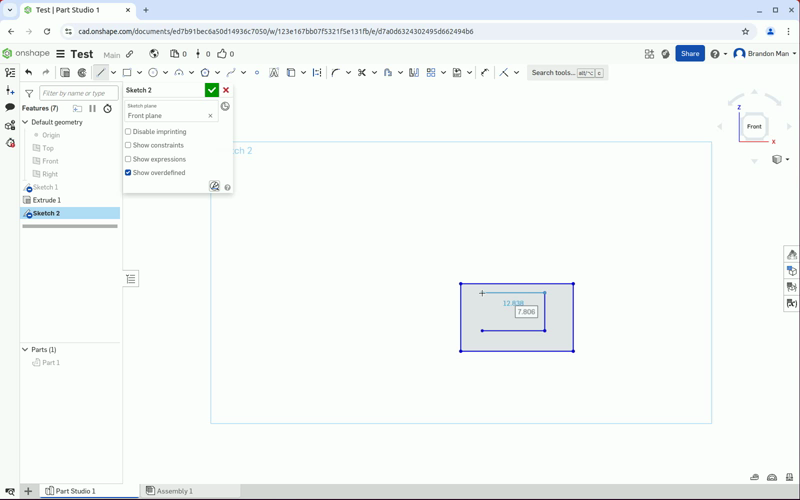
mouse_move(512, 292)
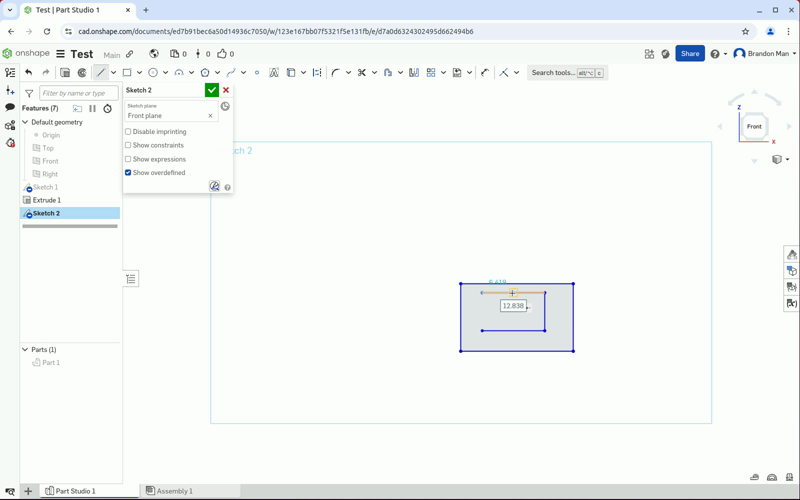
key_down(shift)
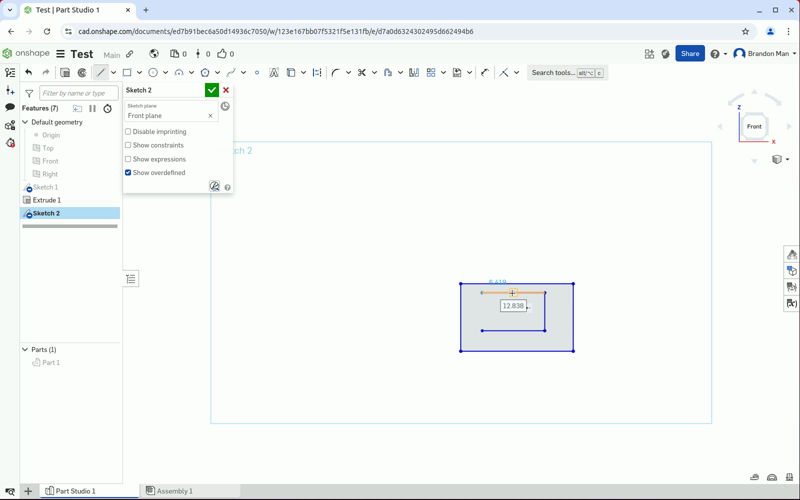
mouse_move(482, 330)
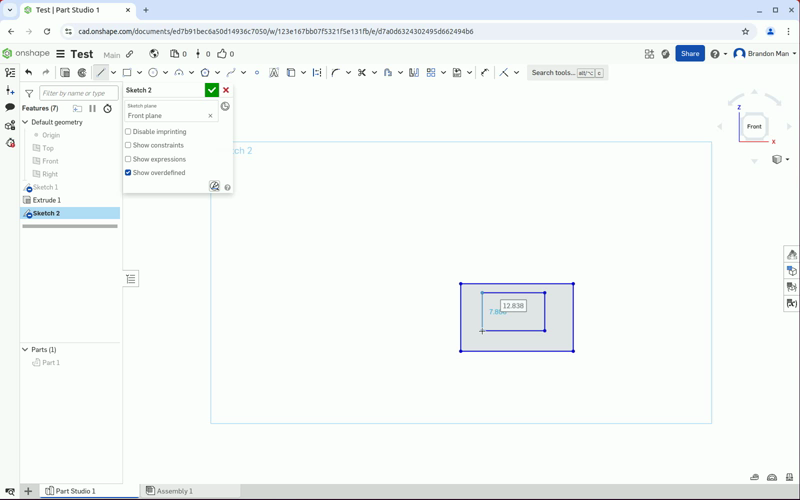
key_up(shift)
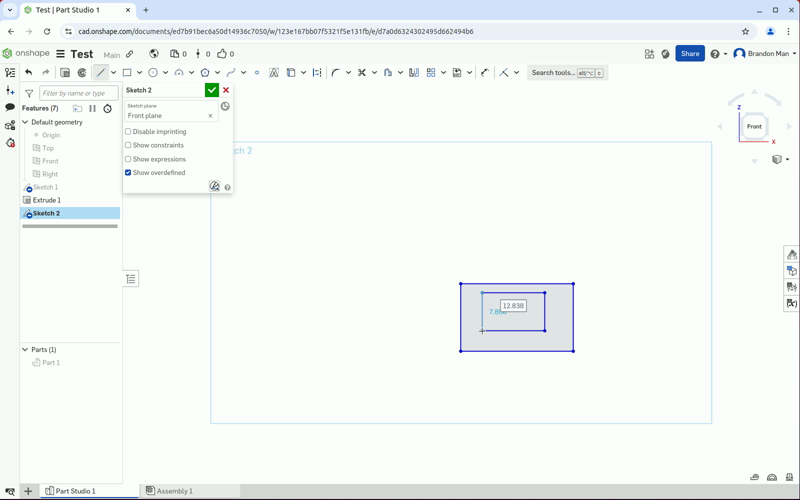
click(482, 330)
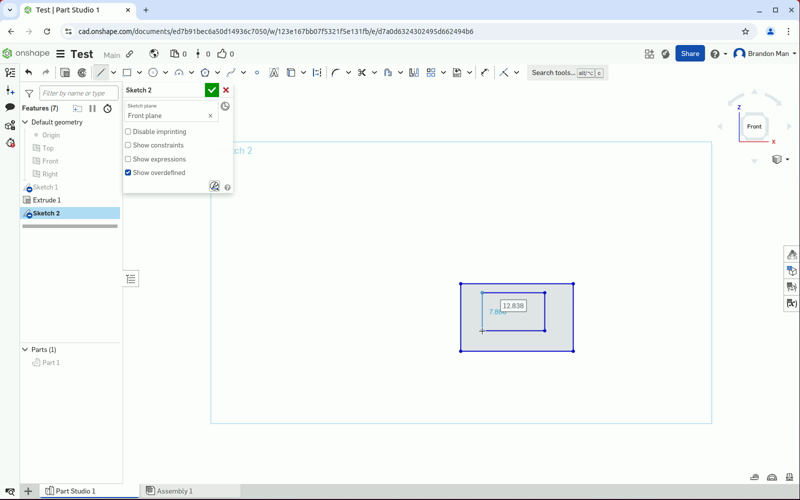
key(esc)
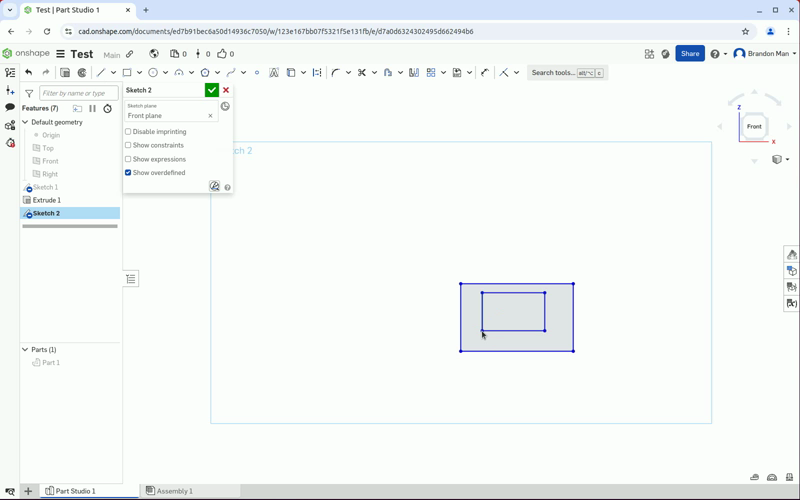
mouse_move(473, 330)
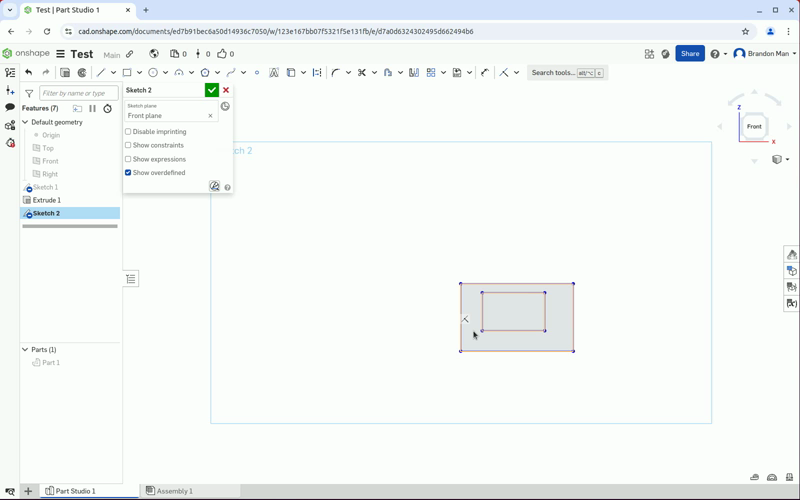
click(473, 330)
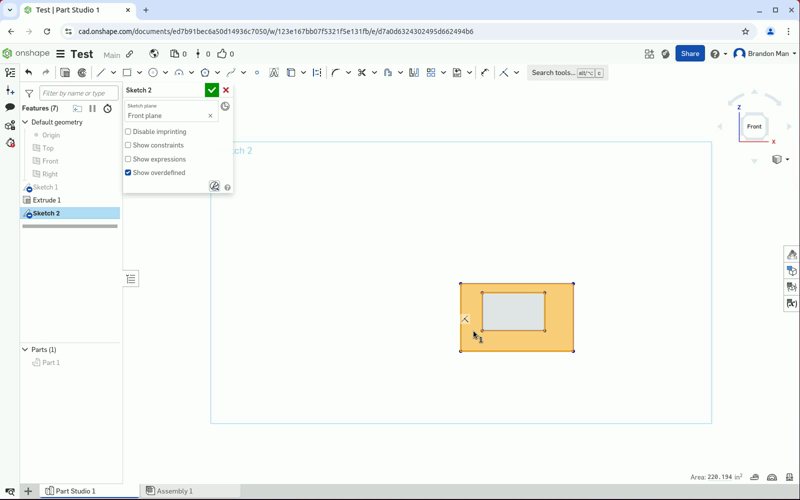
mouse_move(73, 352)
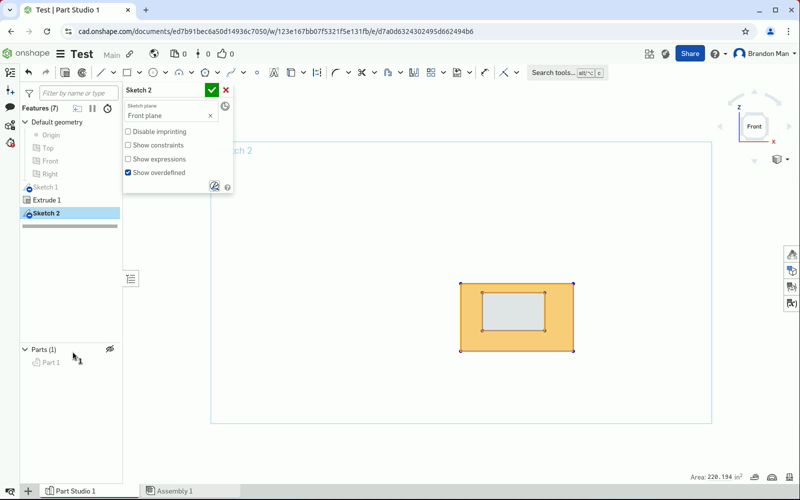
key(shift+y)
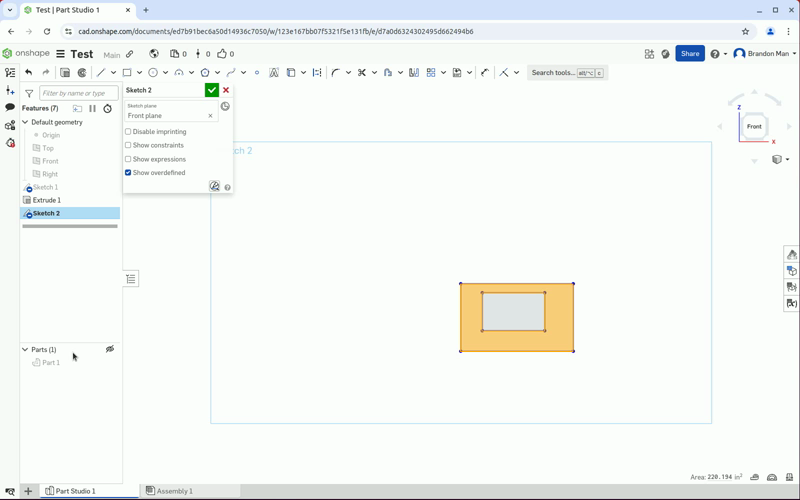
key(shift+e)
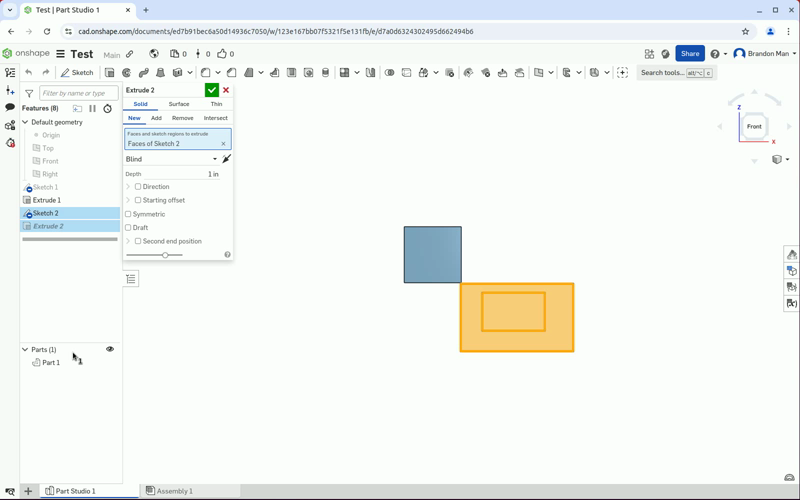
mouse_move(143, 106)
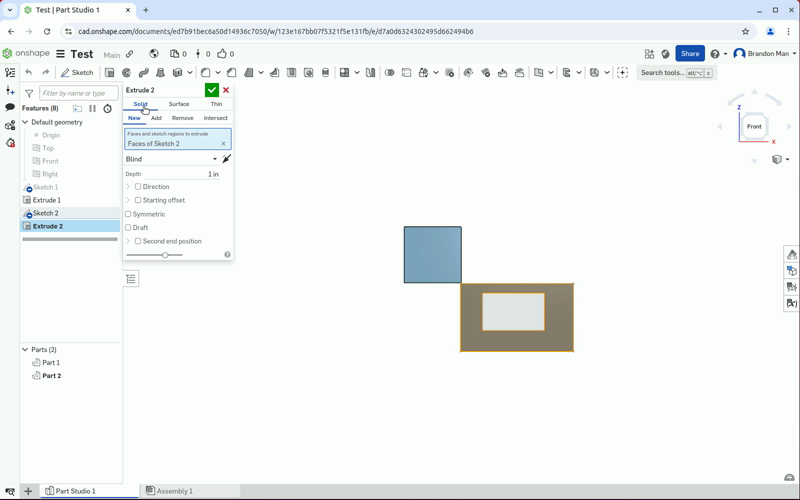
click(143, 106)
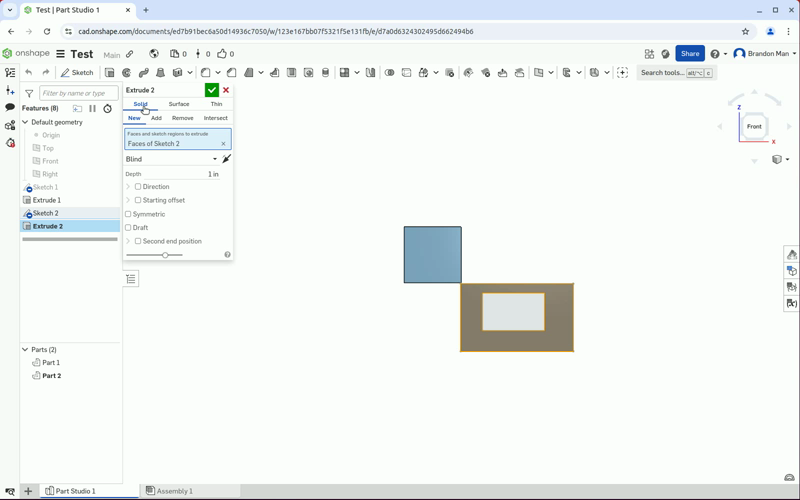
mouse_move(137, 120)
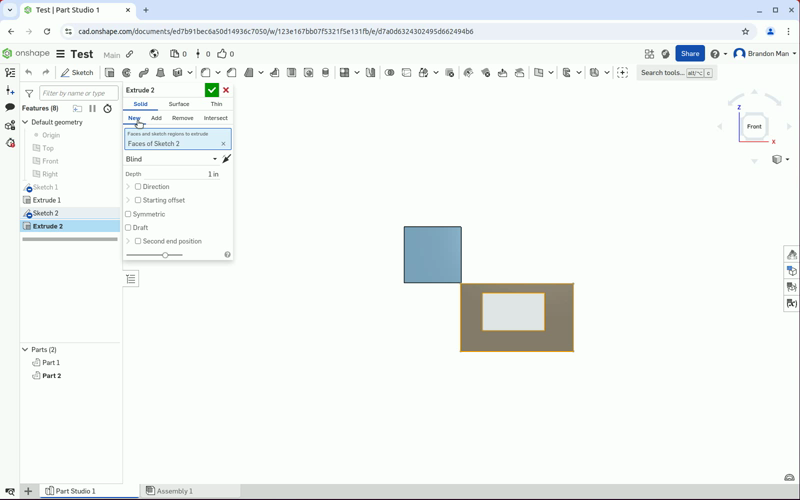
click(137, 120)
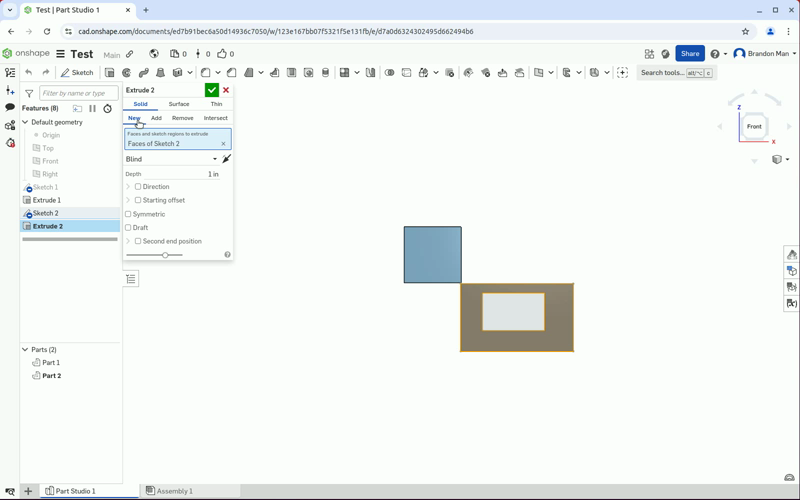
key(tab, 4)
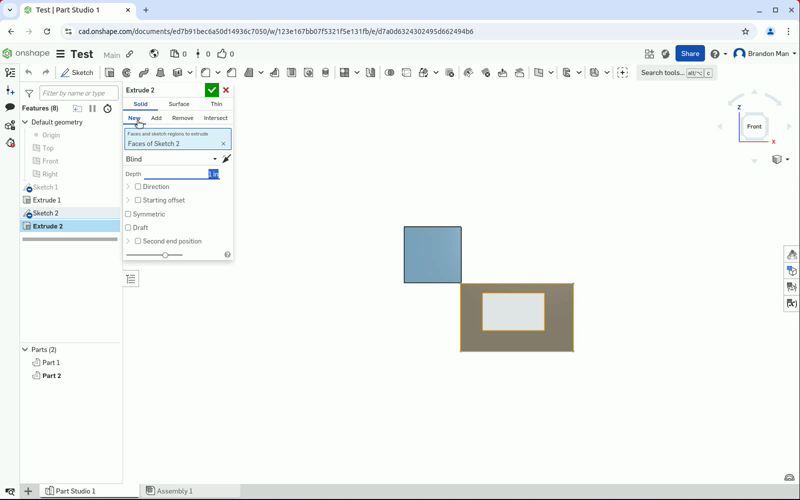
text(2.648)
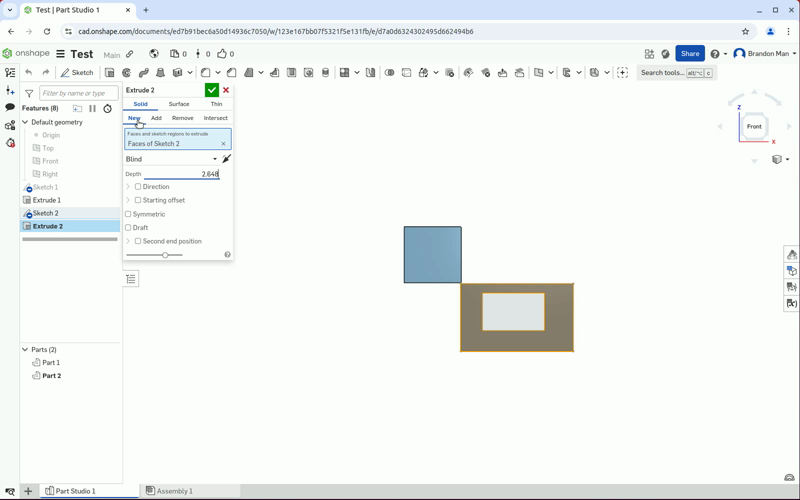
key(enter)
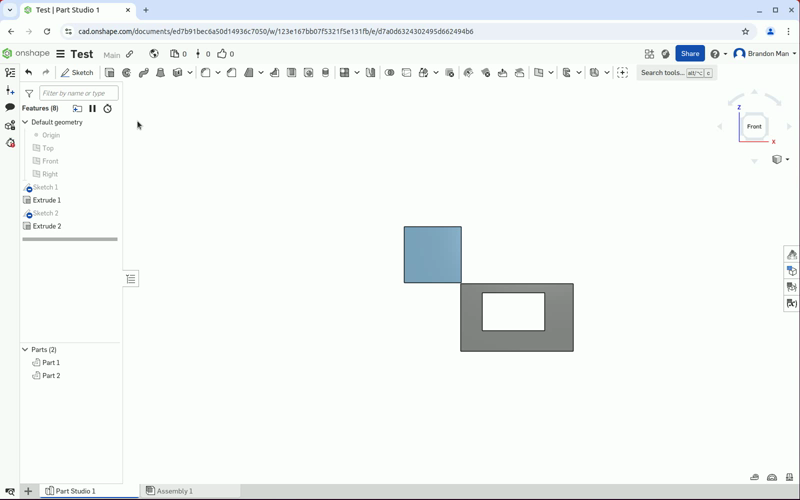
key(shift+h)
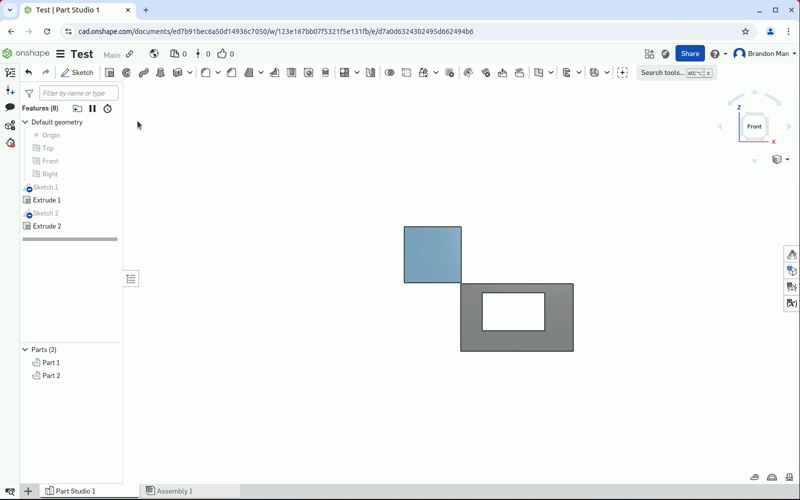
key(shift+h)
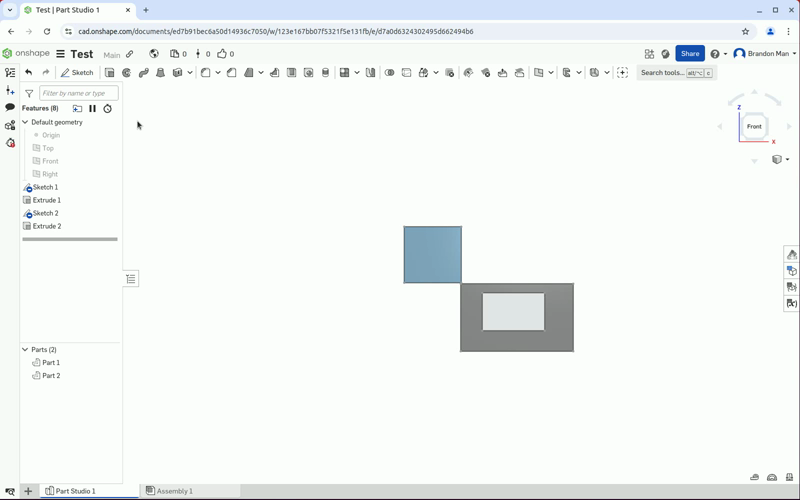
key(shift+7)
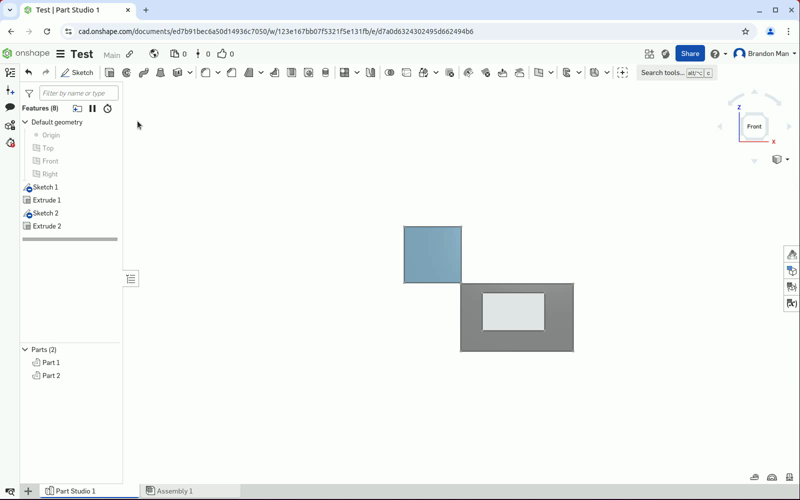
key(left, 2)
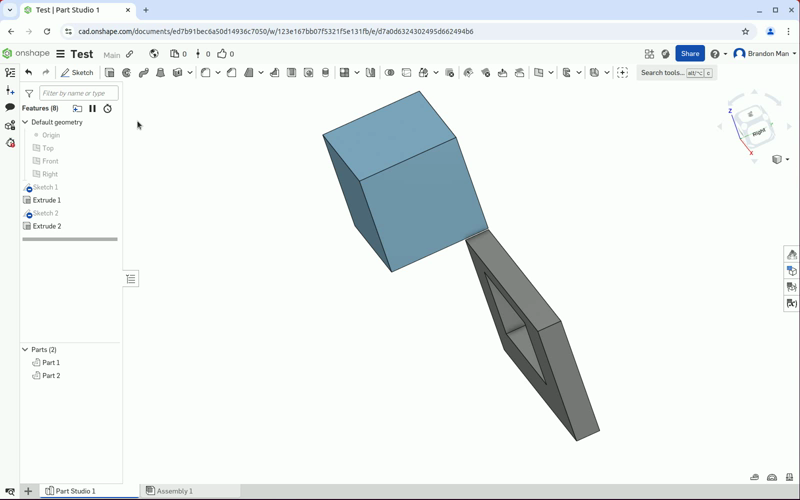
key(down, 2)
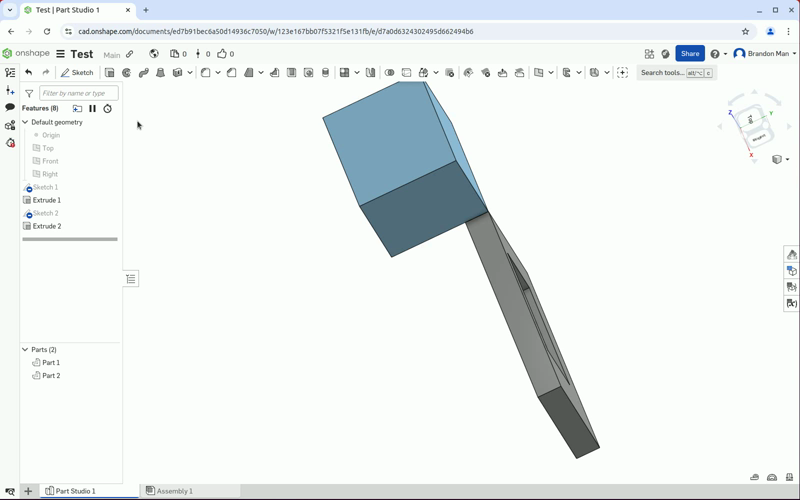
key(up, 2)
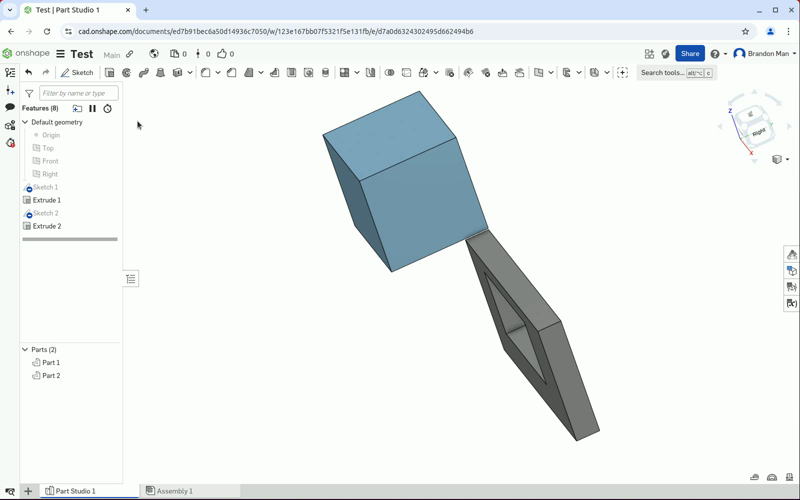
key(right, 2)
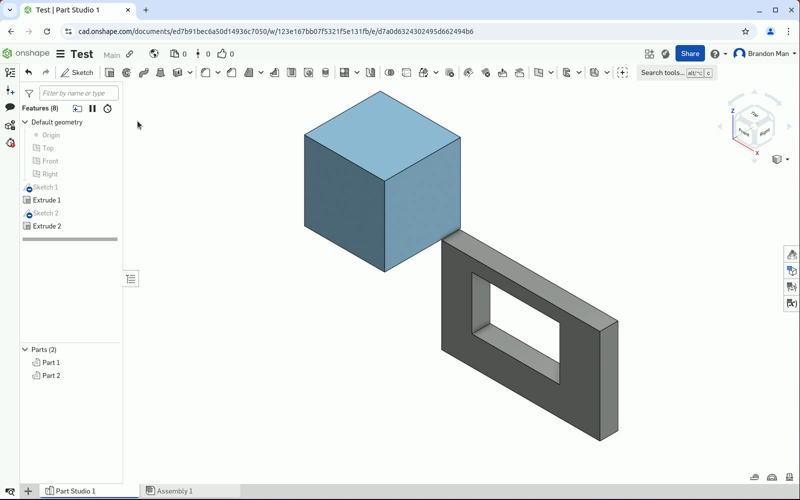
mouse_move(73, 189)
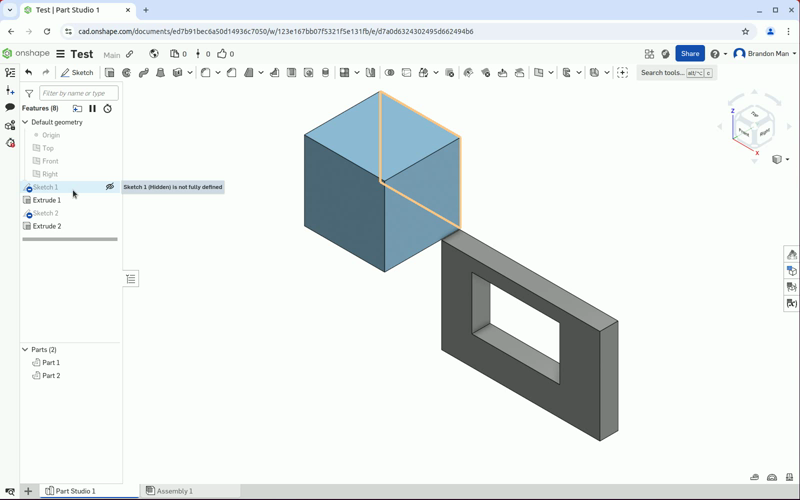
click(73, 189)